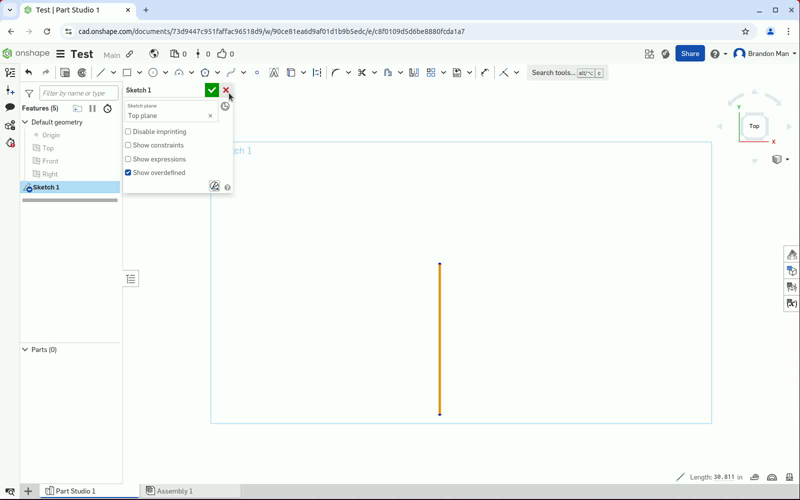
key(shift+h)
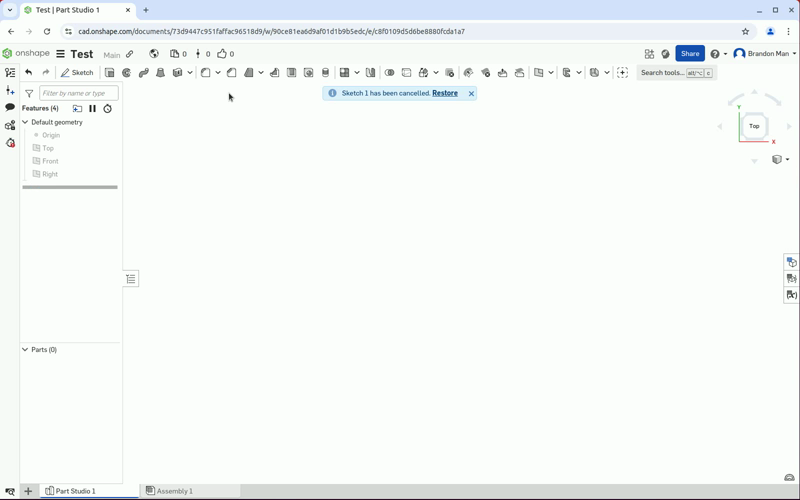
mouse_move(73, 352)
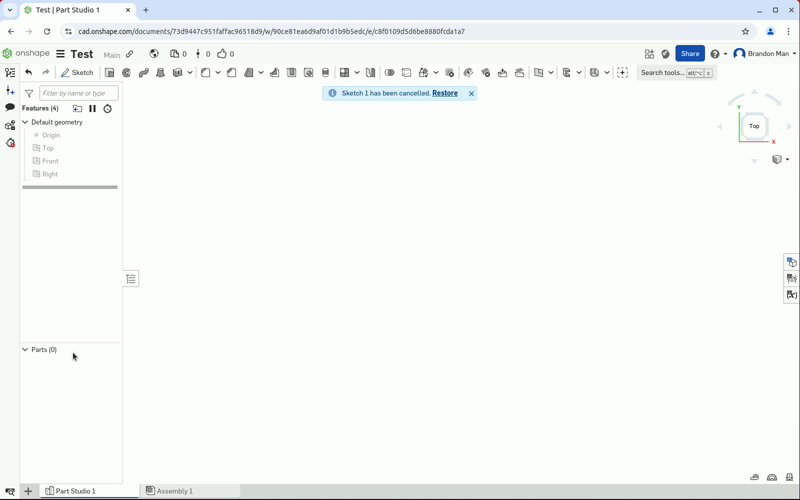
key(y)
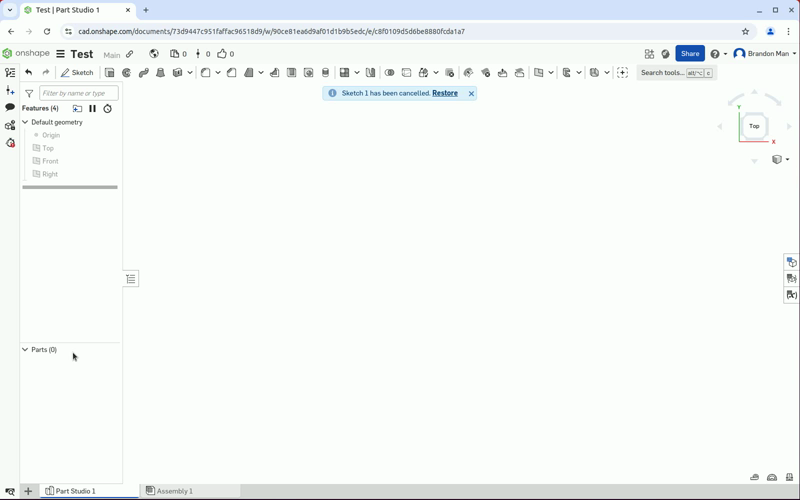
key(shift+p)
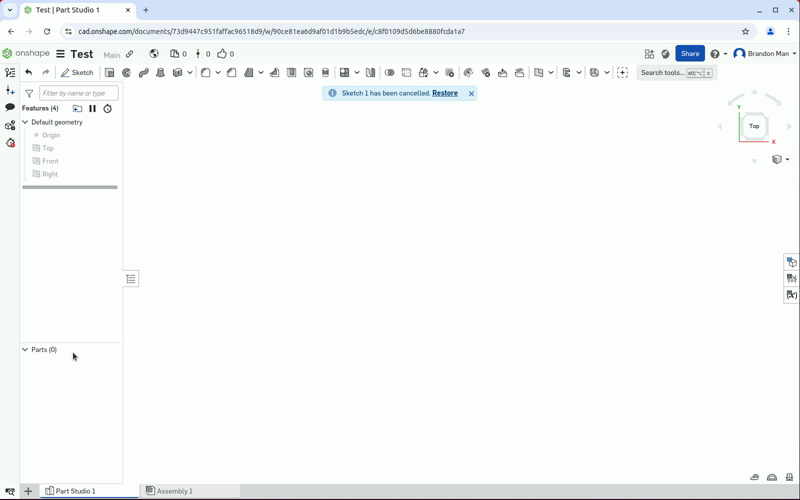
key(space)
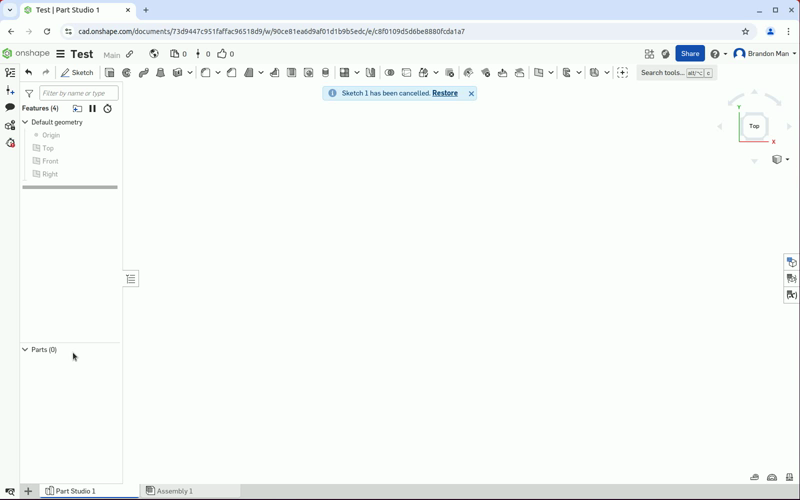
key_down(shift)
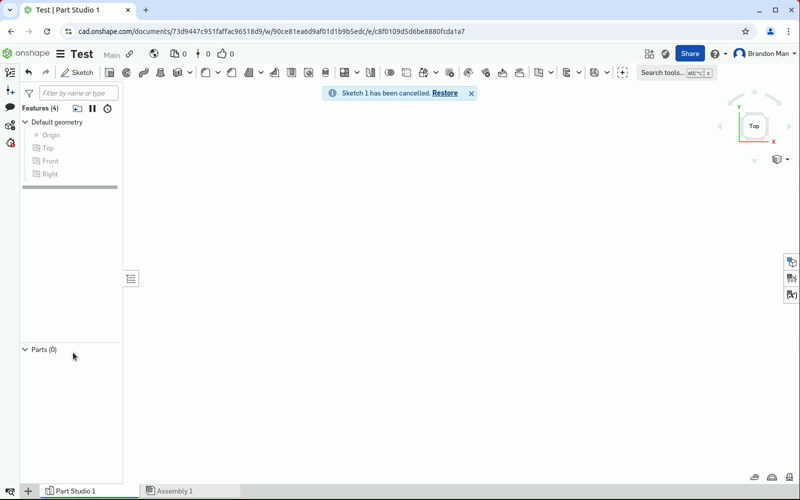
key(up)
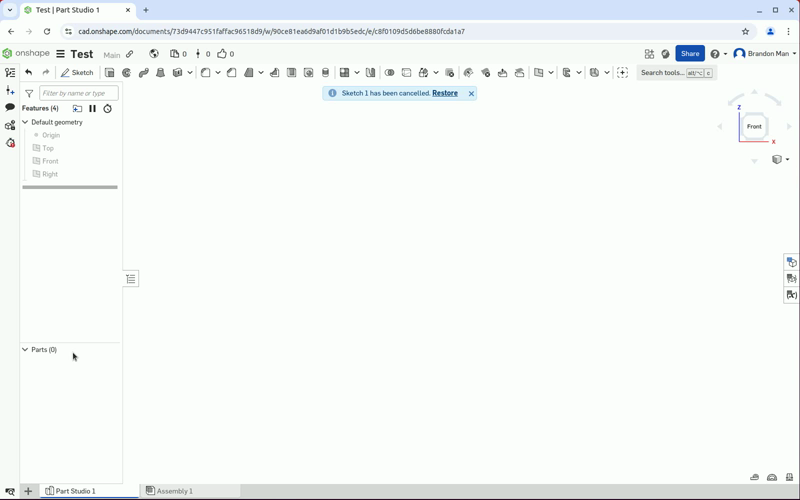
key_up(shift)
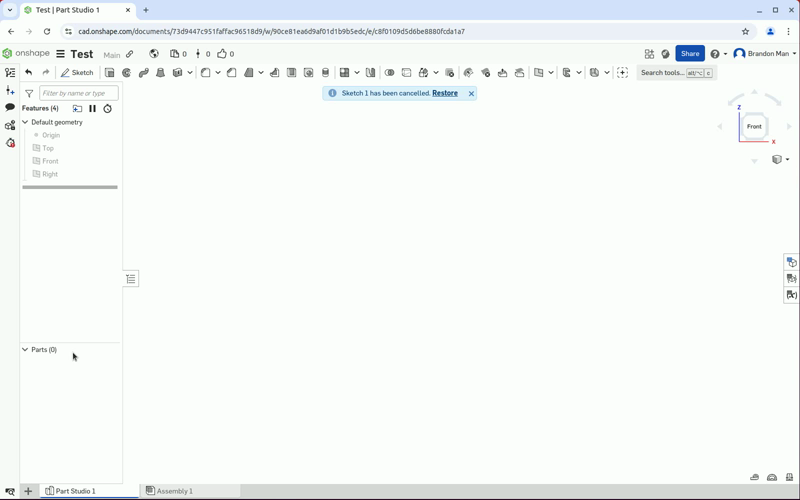
mouse_move(73, 352)
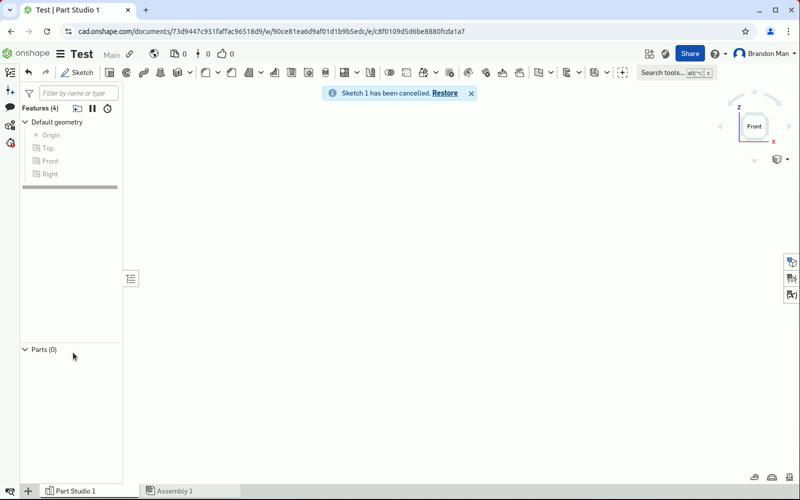
key(shift+y)
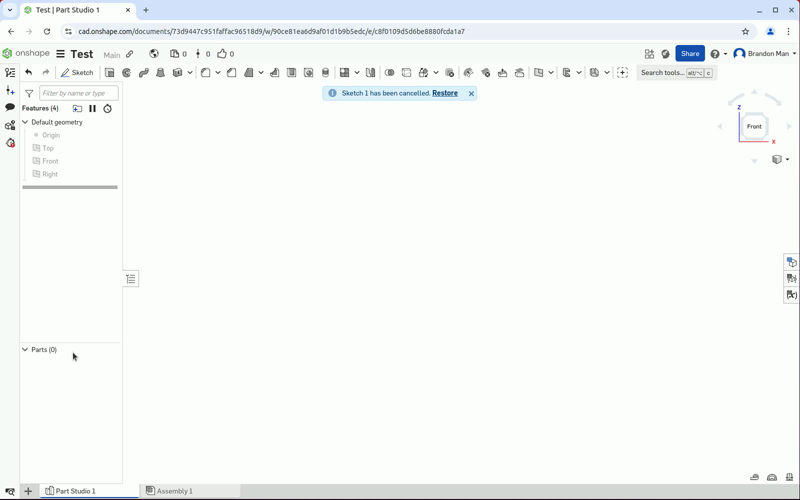
key(shift+s)
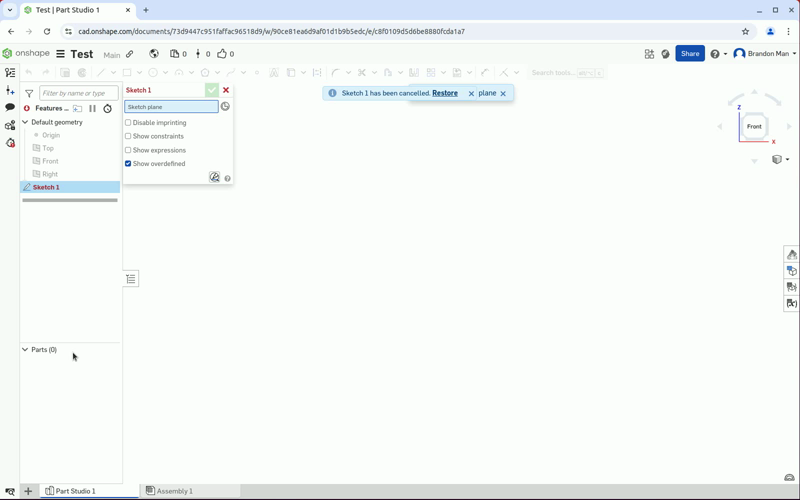
mouse_move(73, 163)
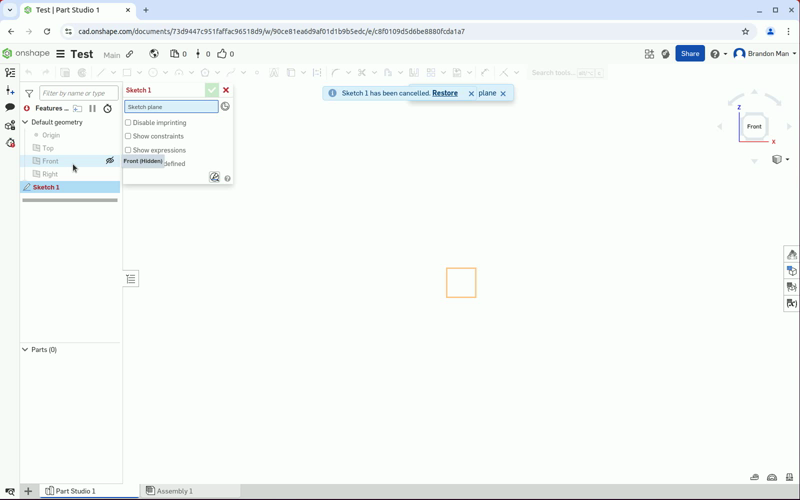
click(73, 163)
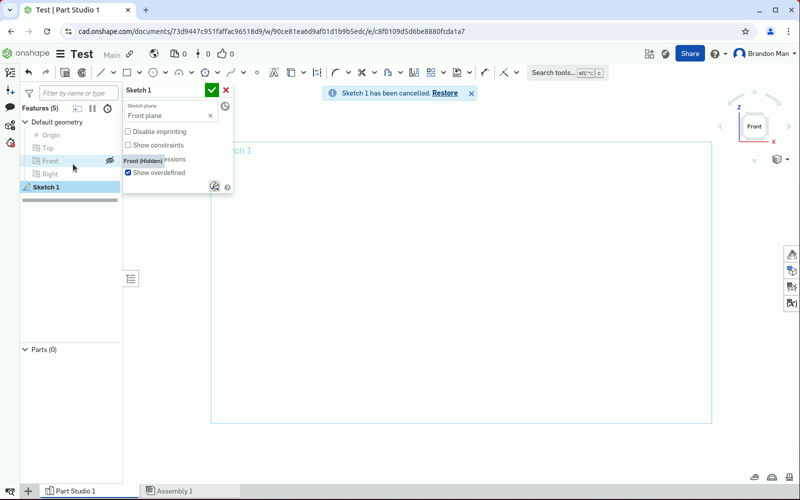
mouse_move(73, 352)
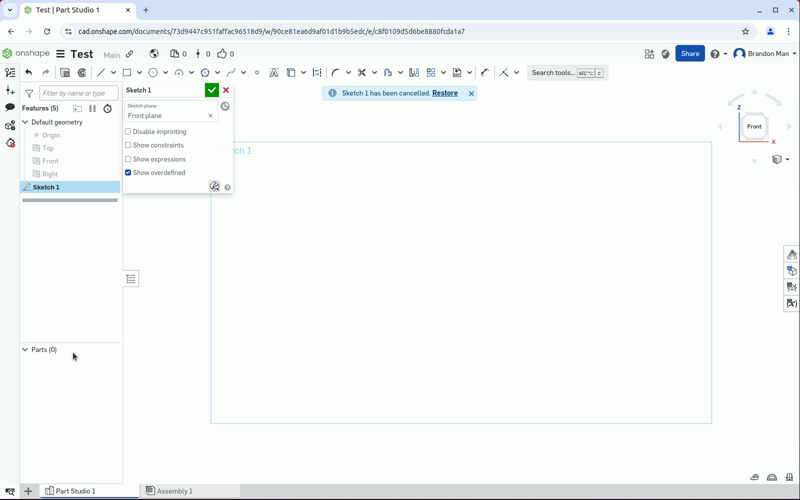
key(y)
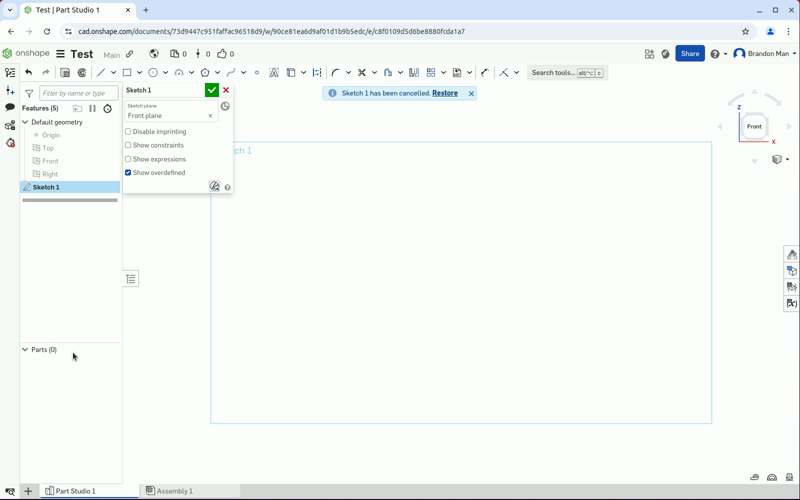
key(l)
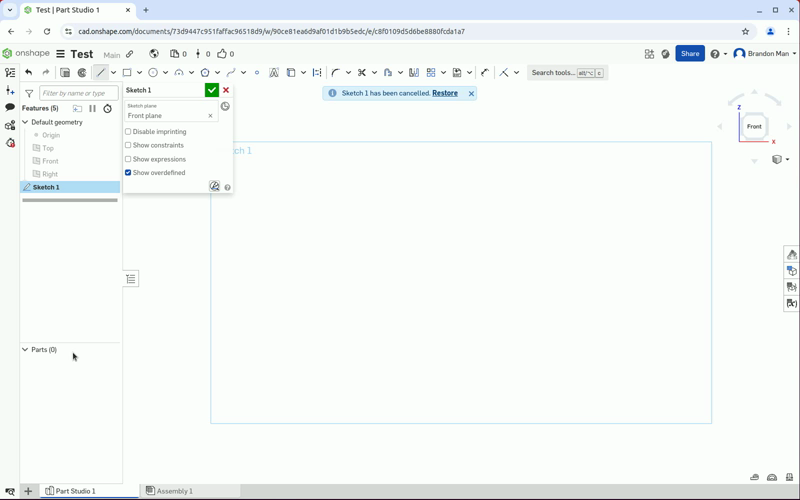
key_down(shift)
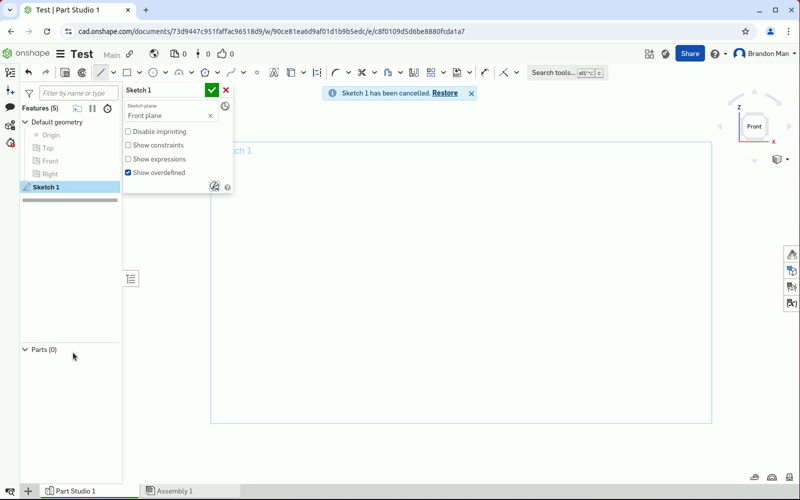
mouse_move(384, 225)
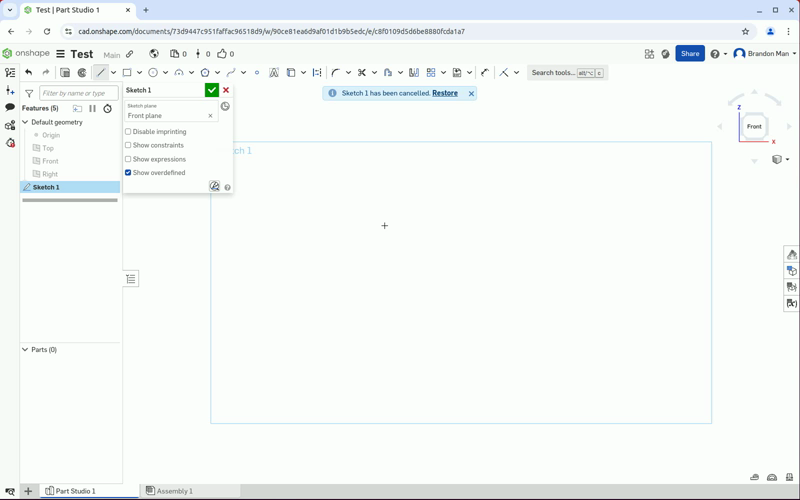
click(384, 225)
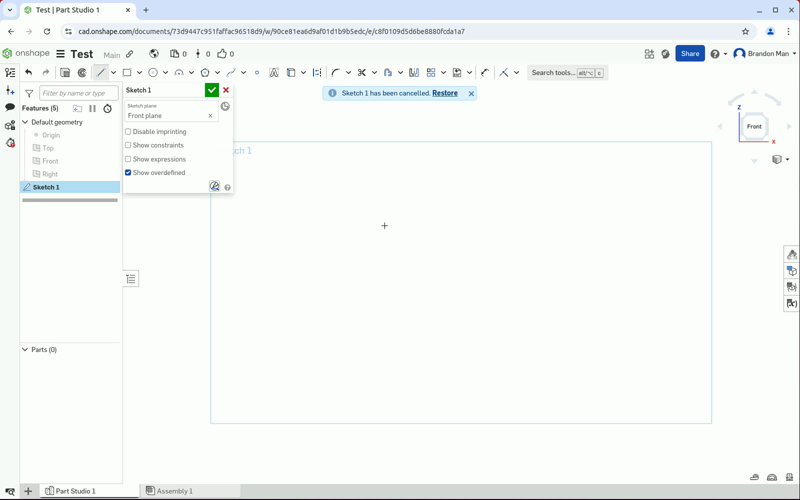
key_up(shift)
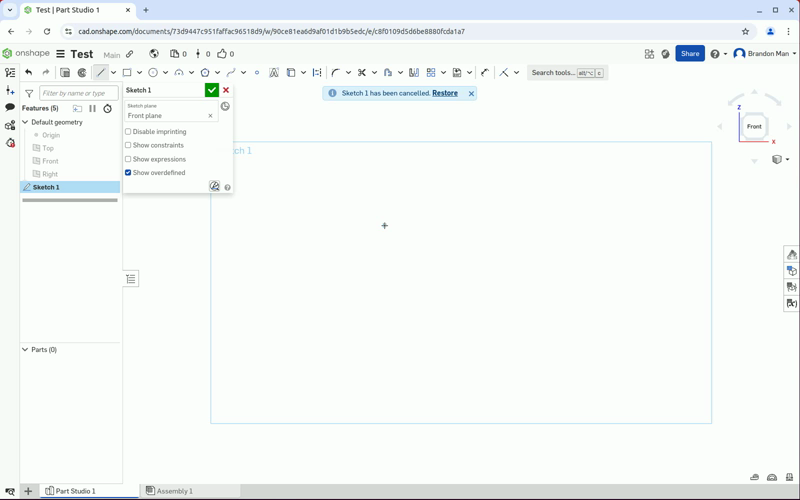
key_down(shift)
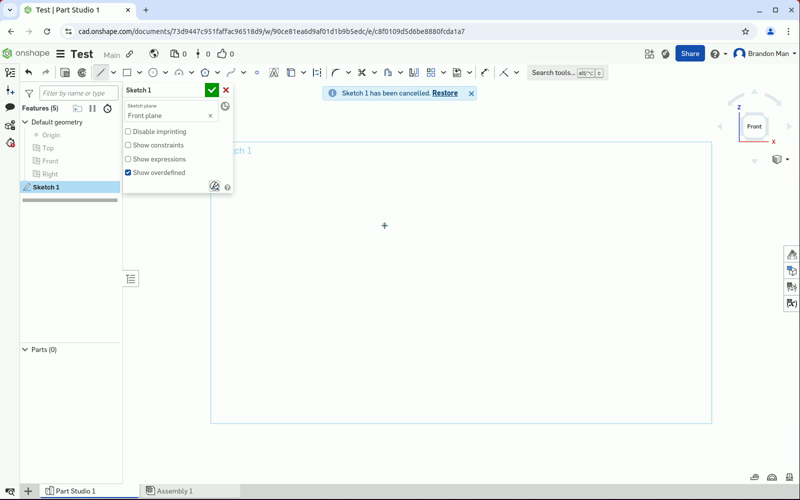
mouse_move(414, 225)
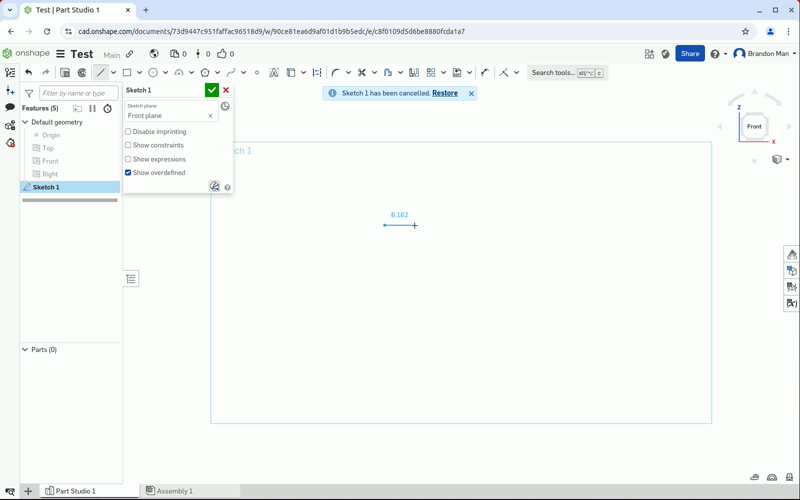
mouse_move(419, 225)
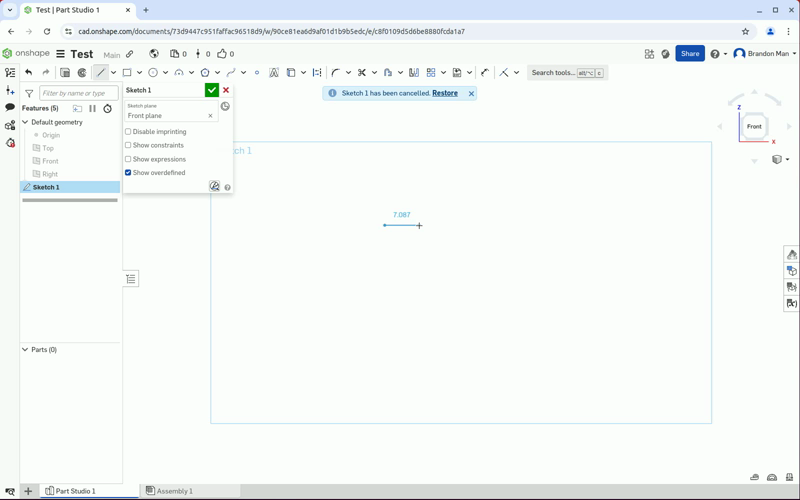
click(419, 225)
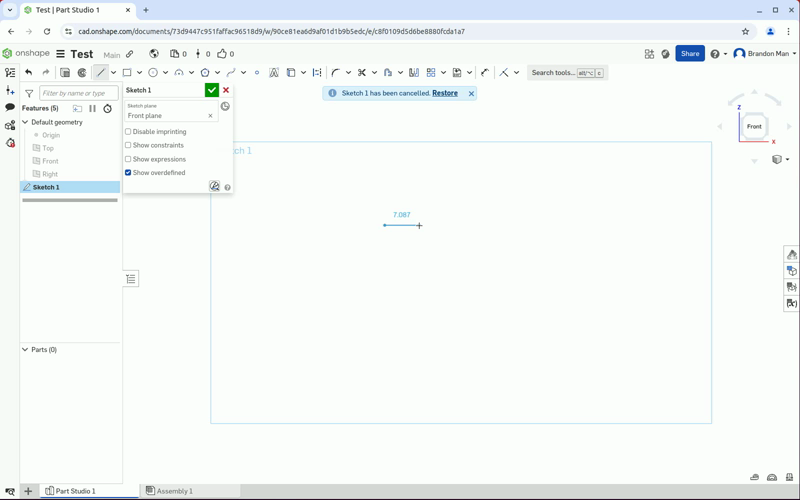
key_up(shift)
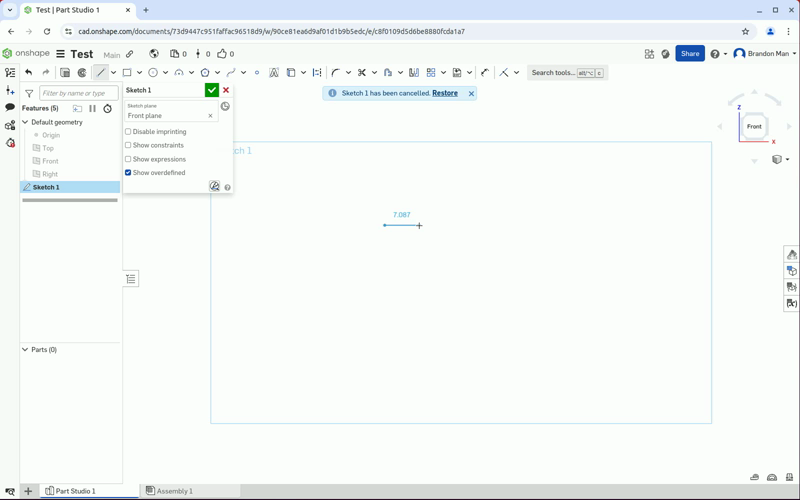
key_down(shift)
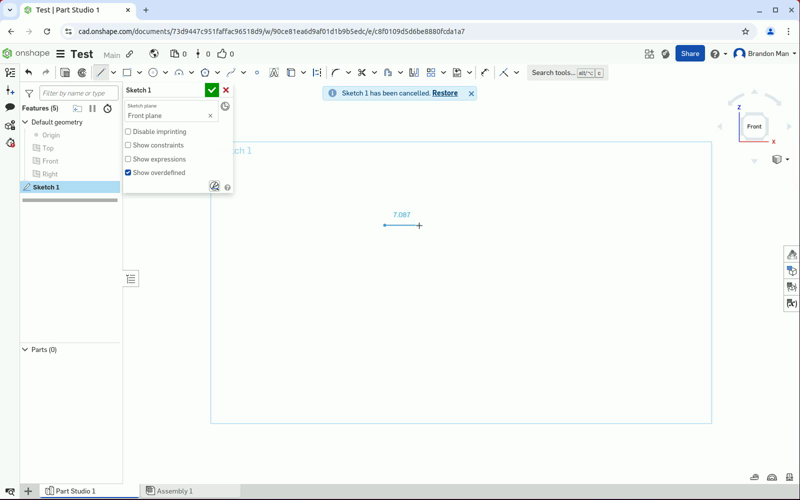
mouse_move(449, 225)
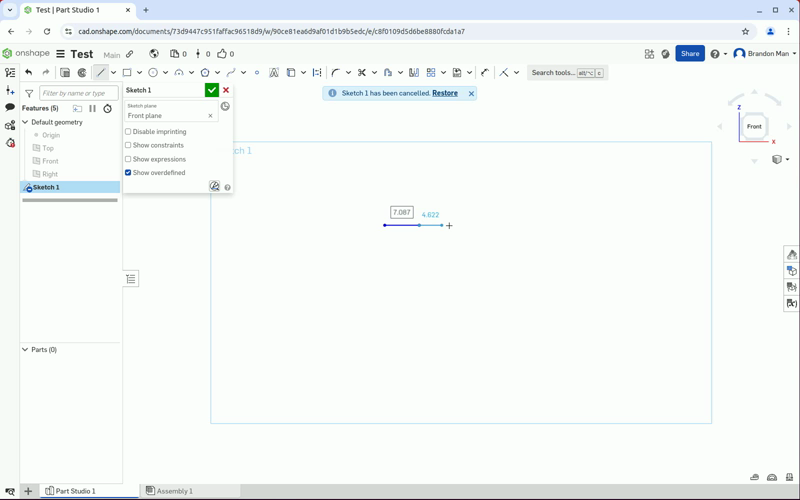
mouse_move(385, 257)
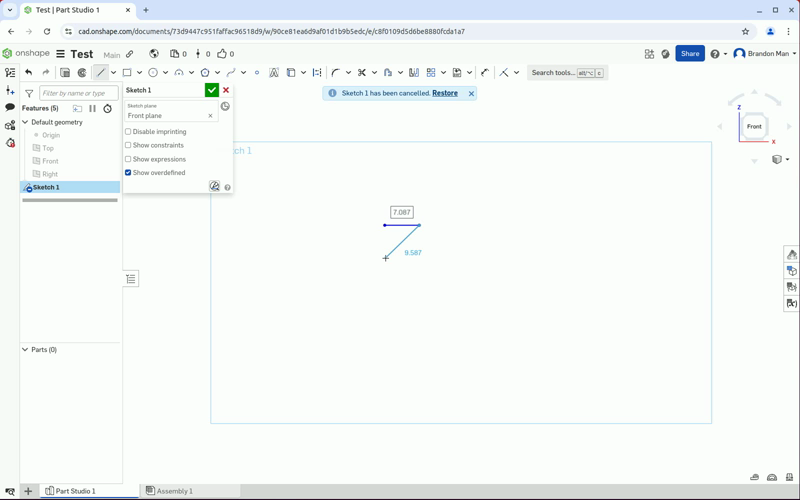
click(385, 257)
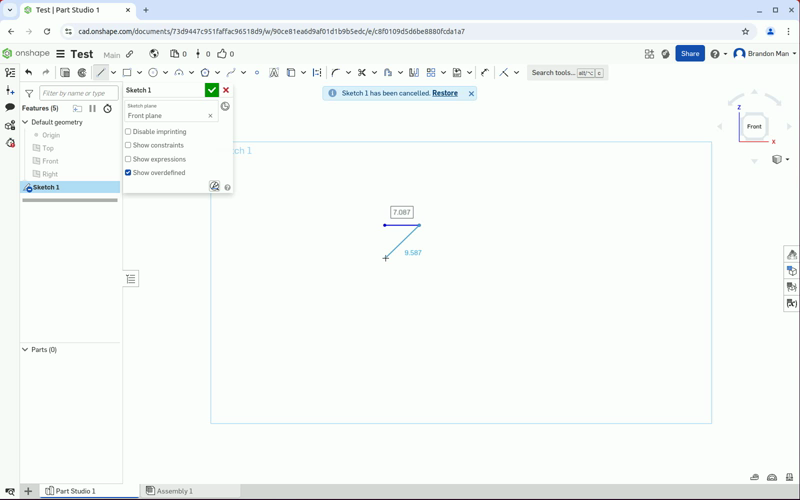
key_up(shift)
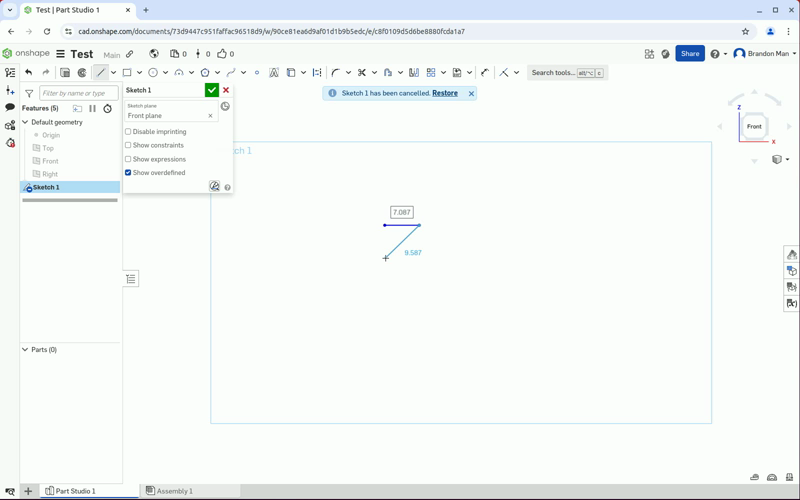
key_down(shift)
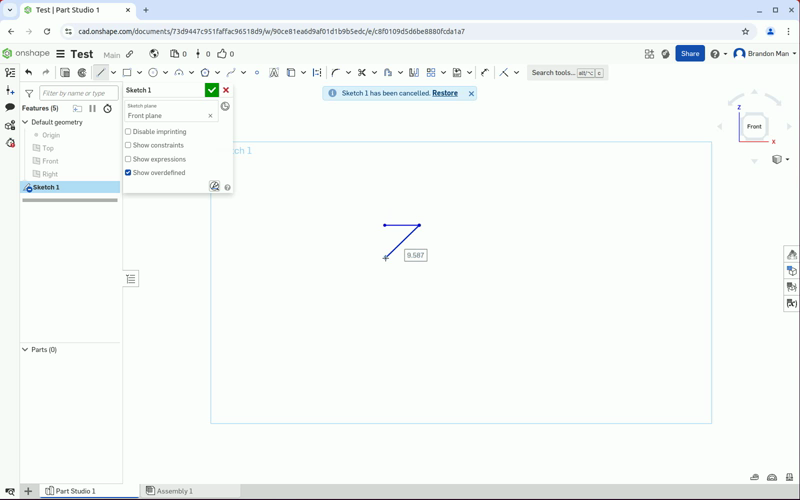
mouse_move(415, 257)
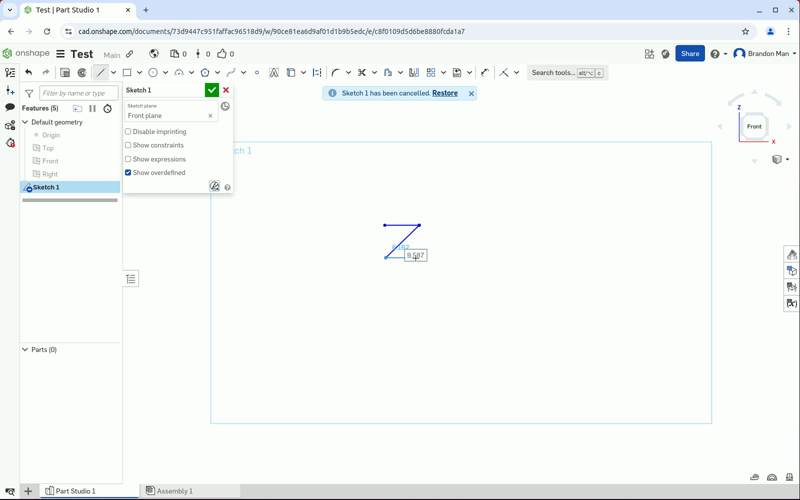
mouse_move(420, 240)
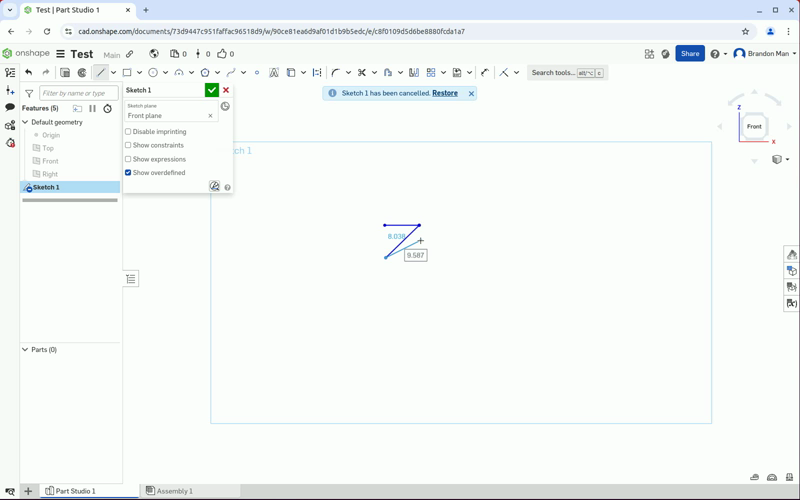
click(420, 240)
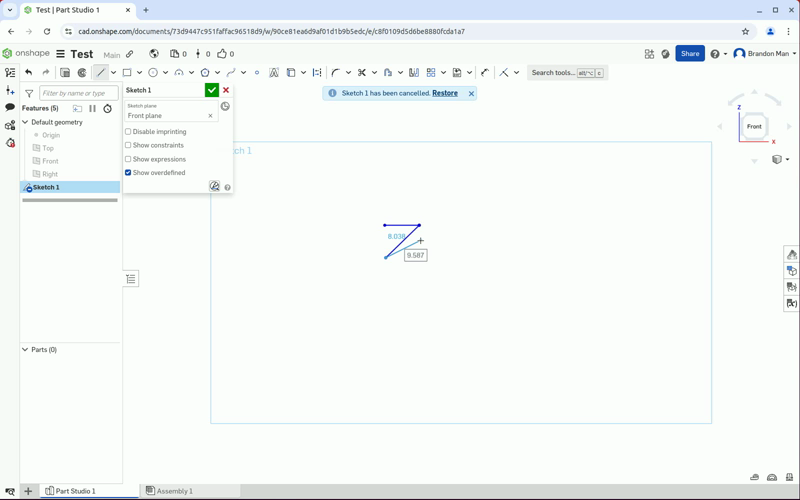
key_up(shift)
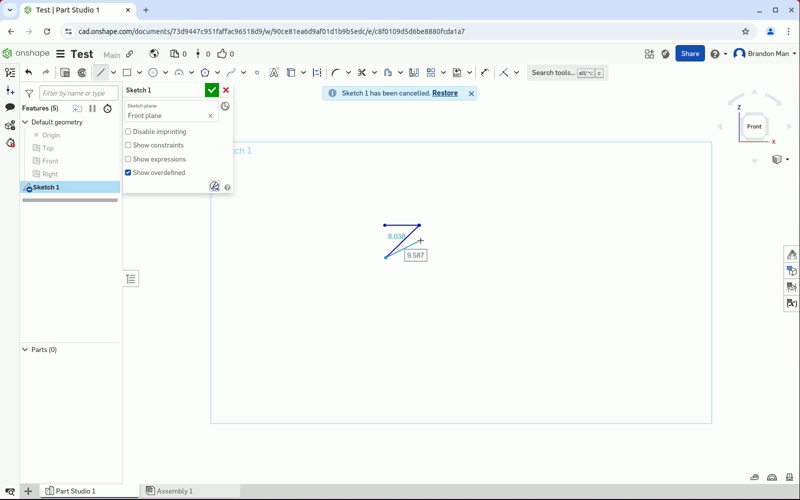
key_down(shift)
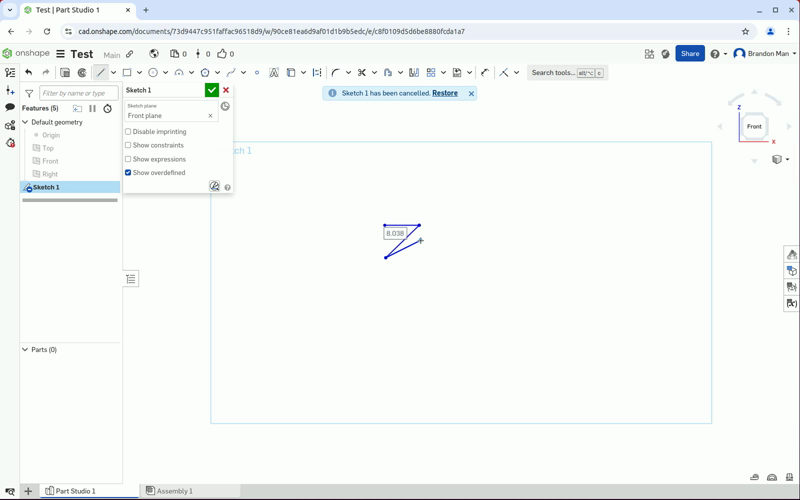
mouse_move(450, 240)
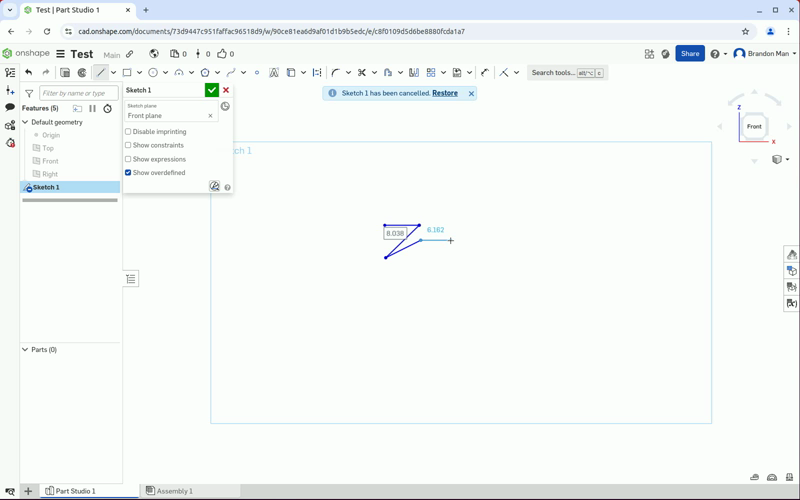
mouse_move(423, 259)
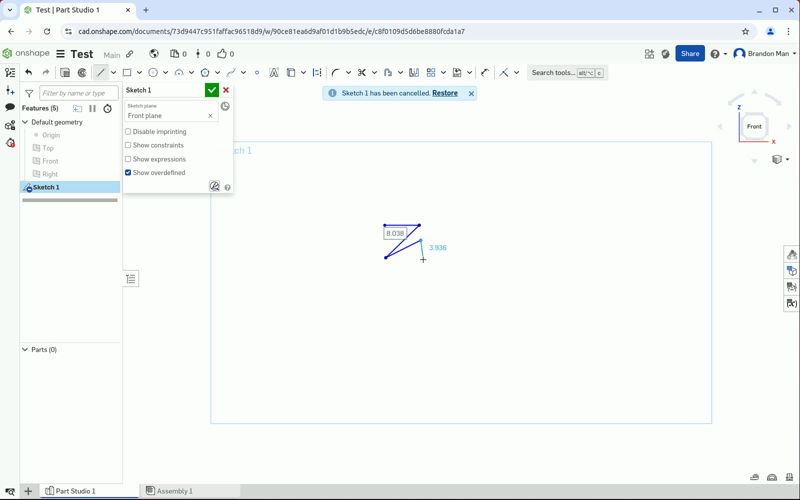
click(423, 259)
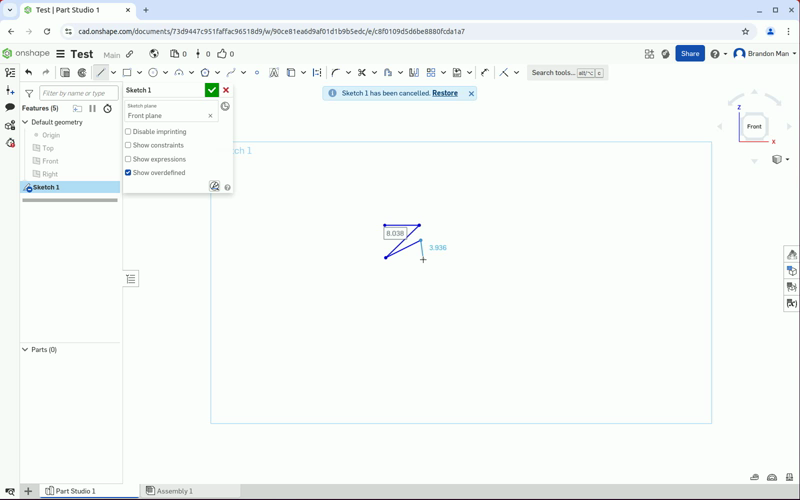
key_up(shift)
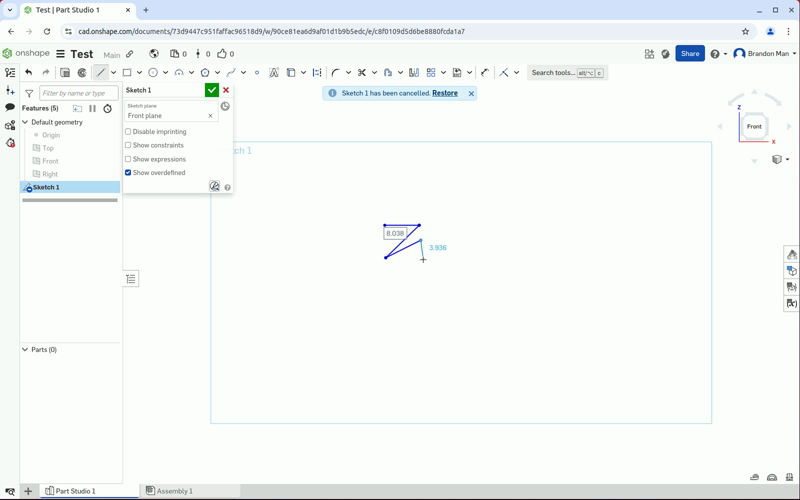
key_down(shift)
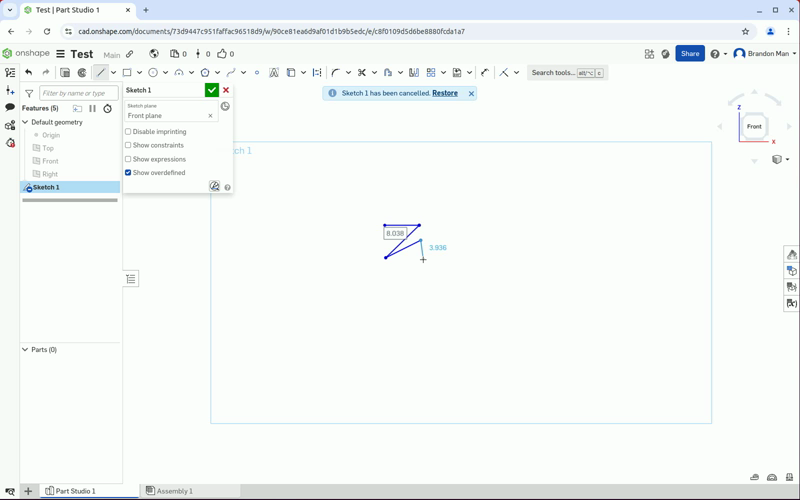
mouse_move(502, 259)
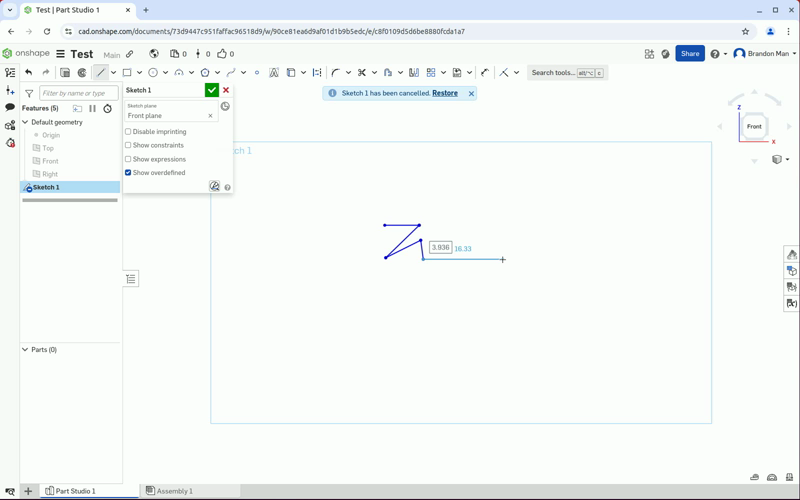
click(502, 259)
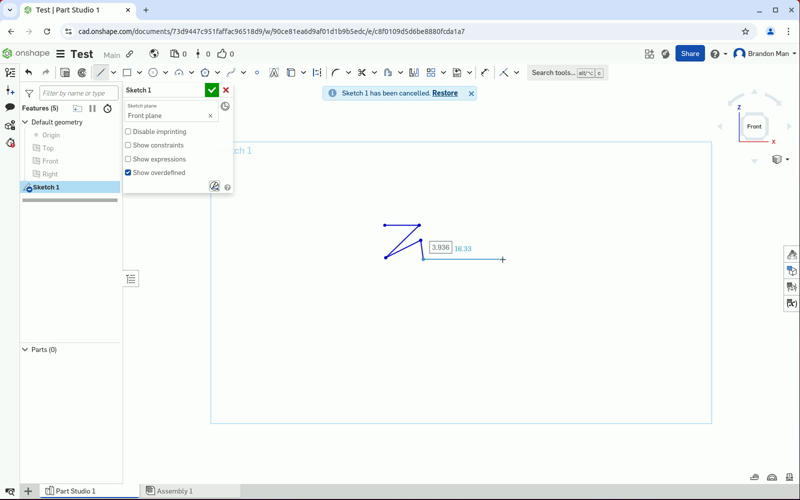
key_up(shift)
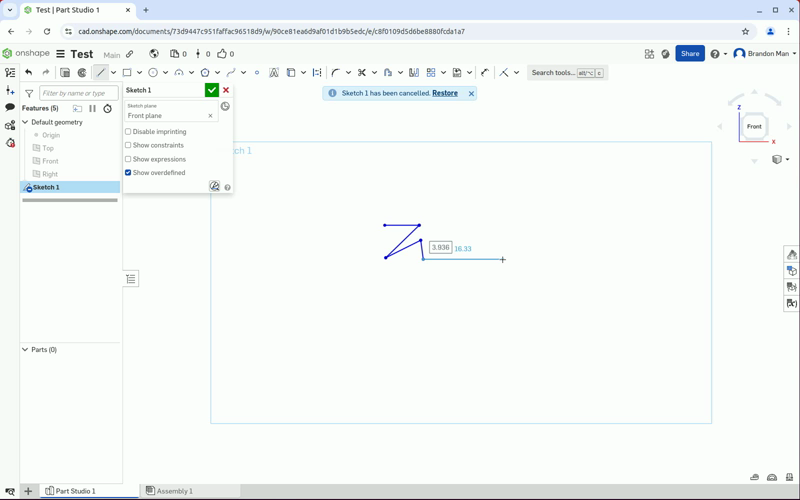
key_down(shift)
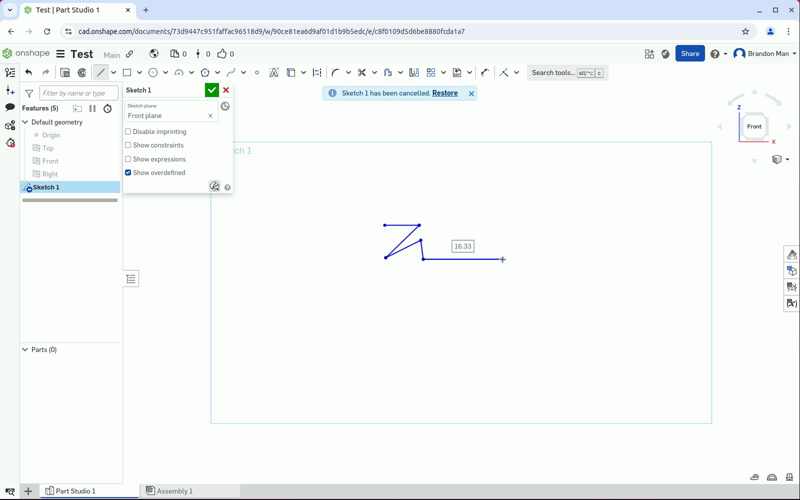
mouse_move(502, 180)
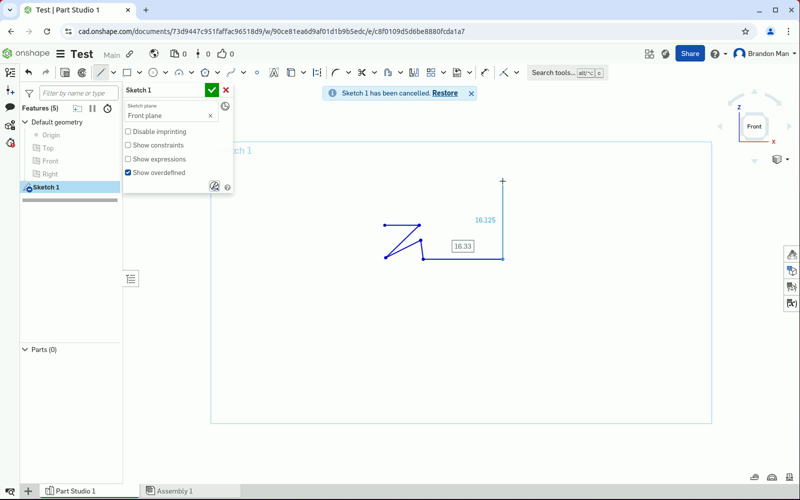
click(502, 180)
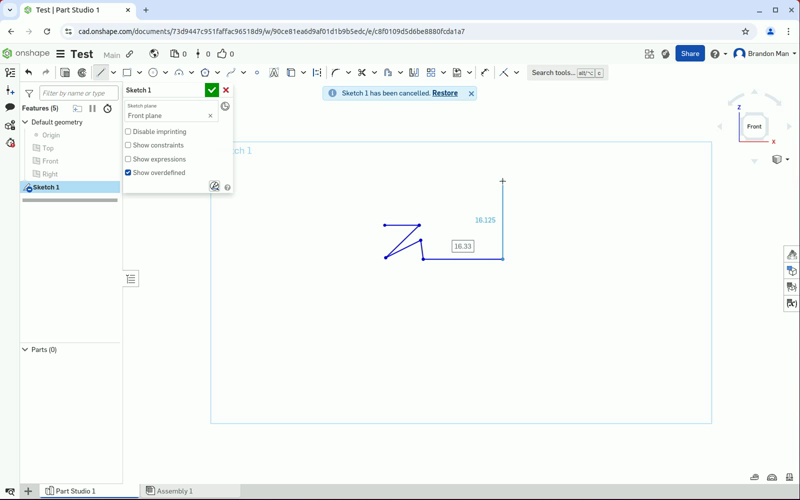
key_up(shift)
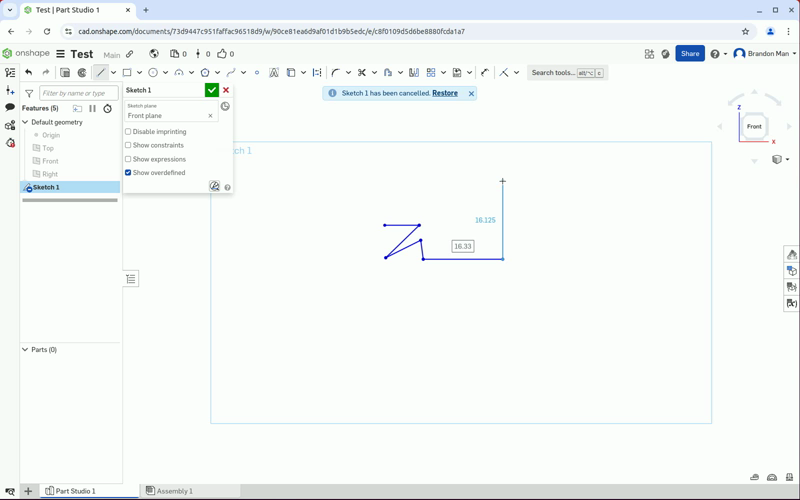
key_down(shift)
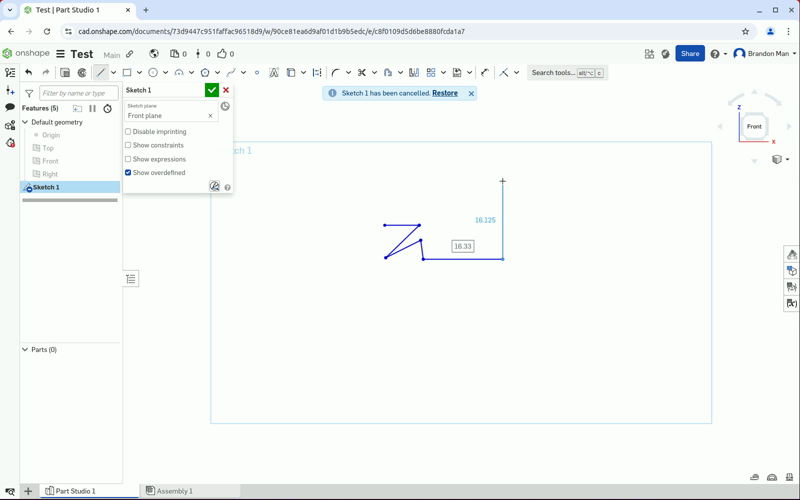
mouse_move(430, 180)
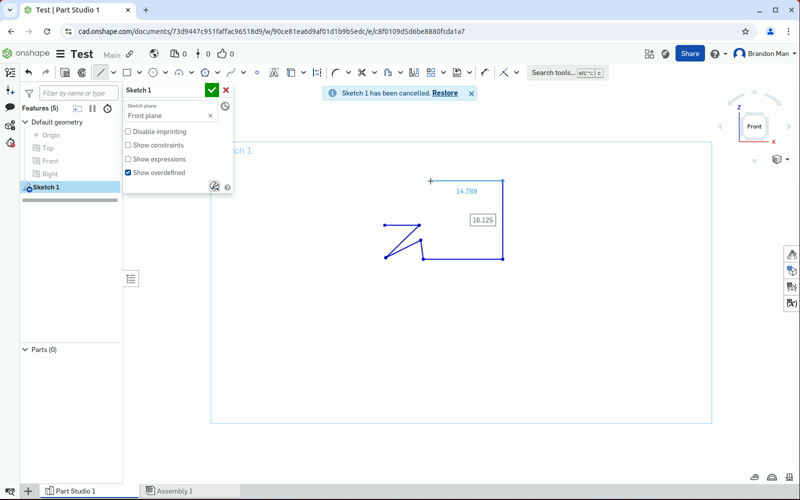
click(430, 180)
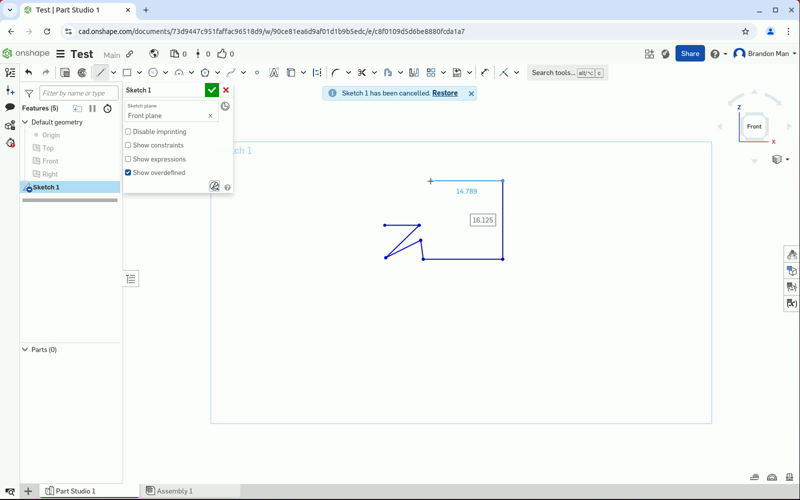
key_up(shift)
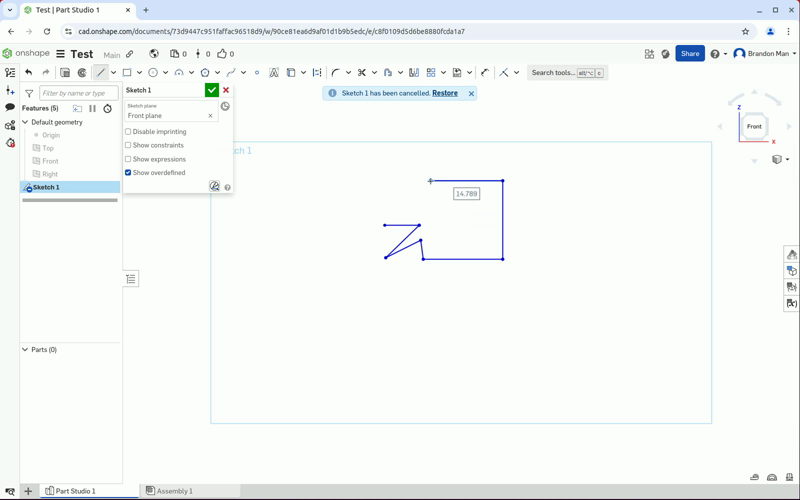
key_down(shift)
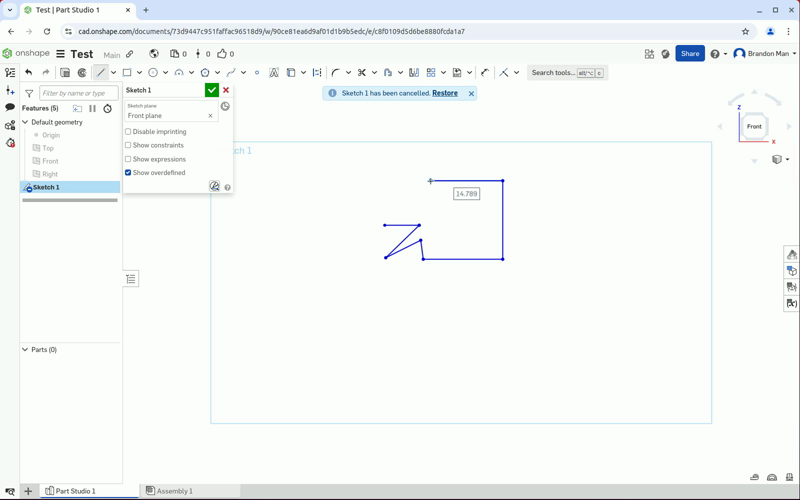
mouse_move(460, 180)
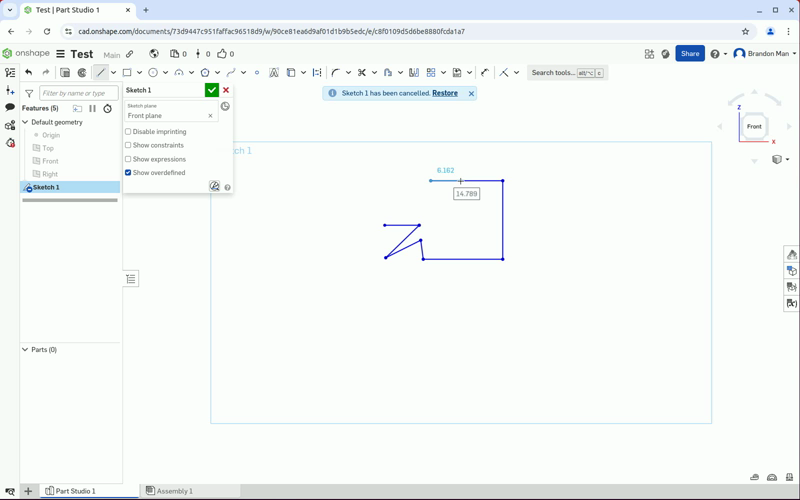
mouse_move(430, 201)
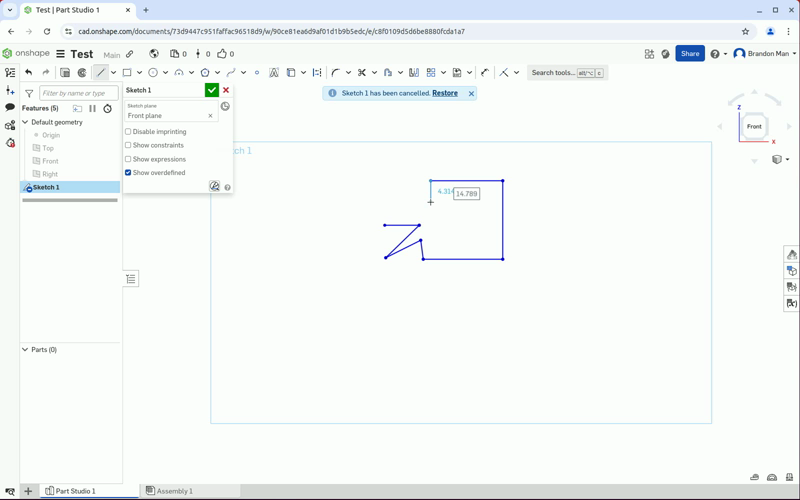
click(430, 201)
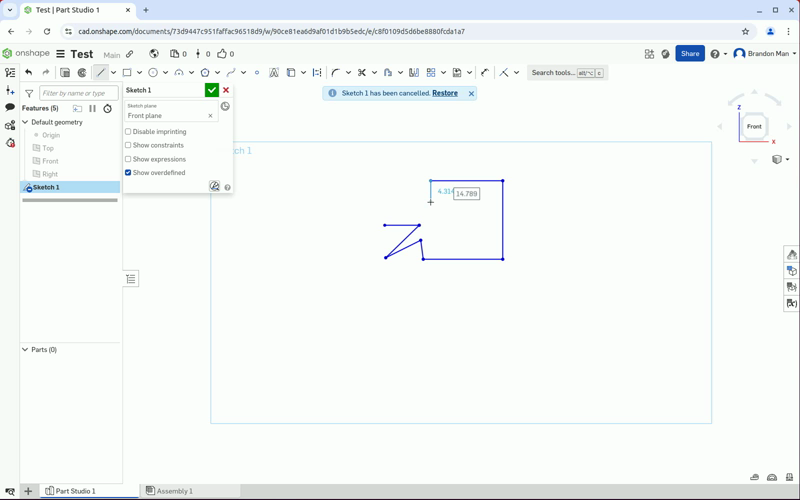
key_up(shift)
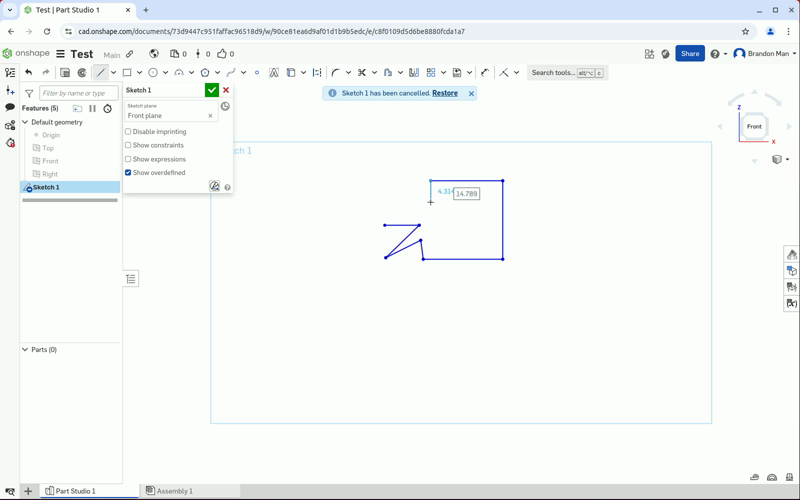
key_down(shift)
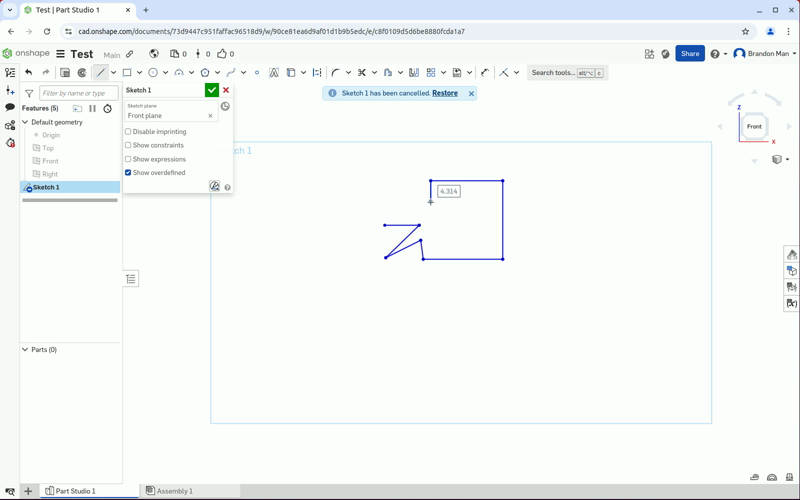
mouse_move(460, 201)
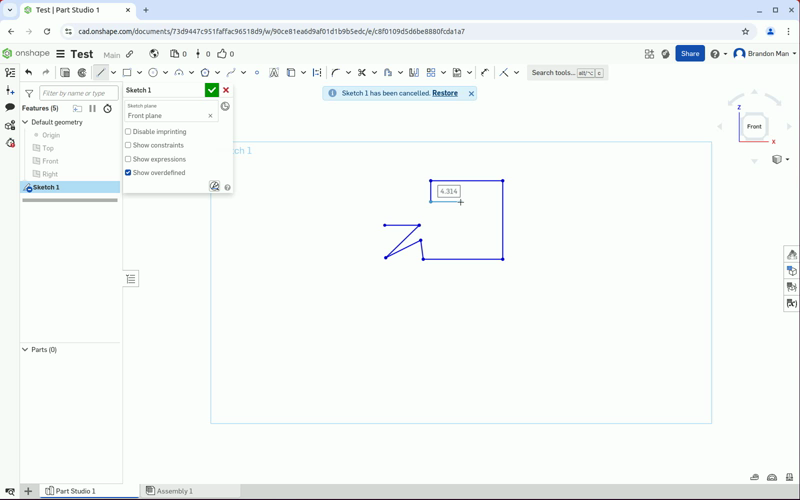
mouse_move(384, 201)
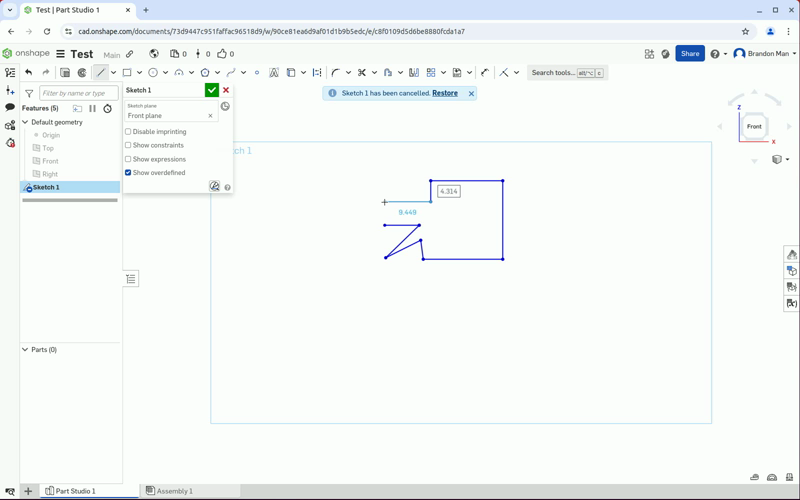
click(384, 201)
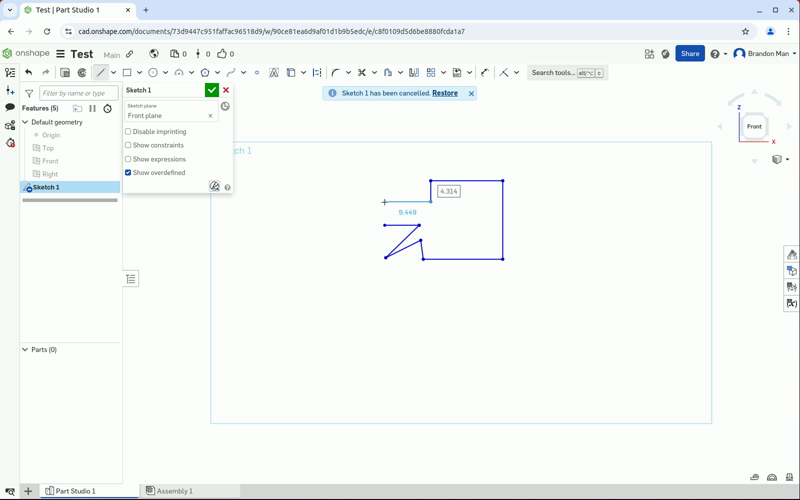
key_up(shift)
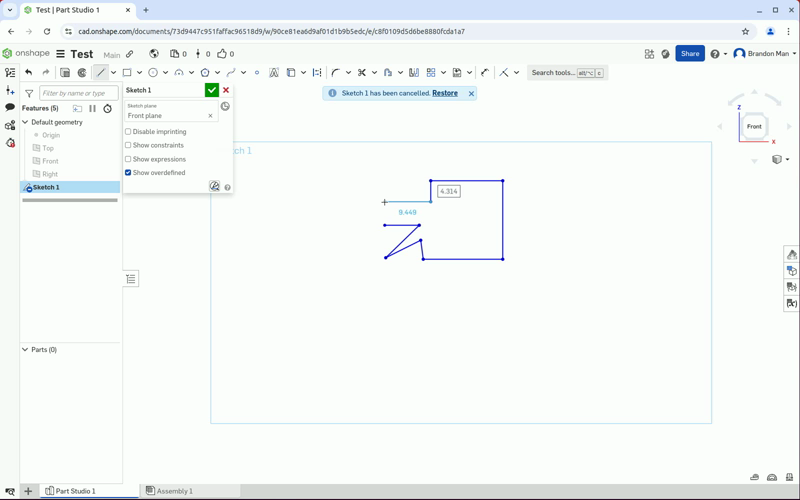
mouse_move(414, 201)
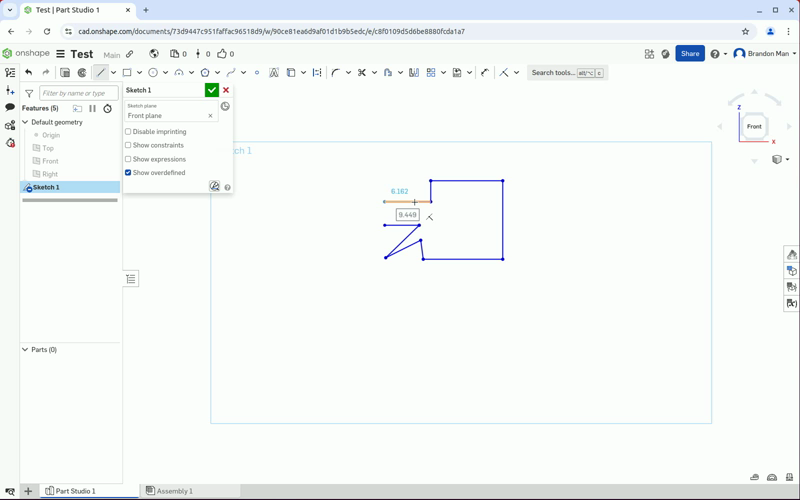
key_down(shift)
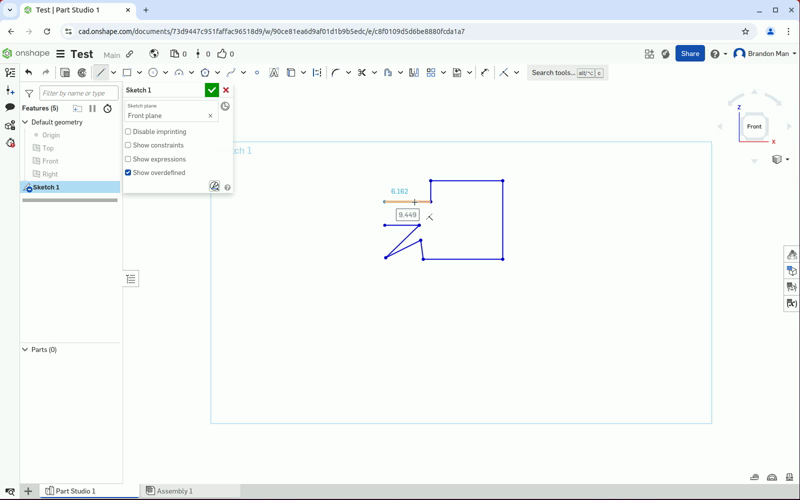
mouse_move(384, 225)
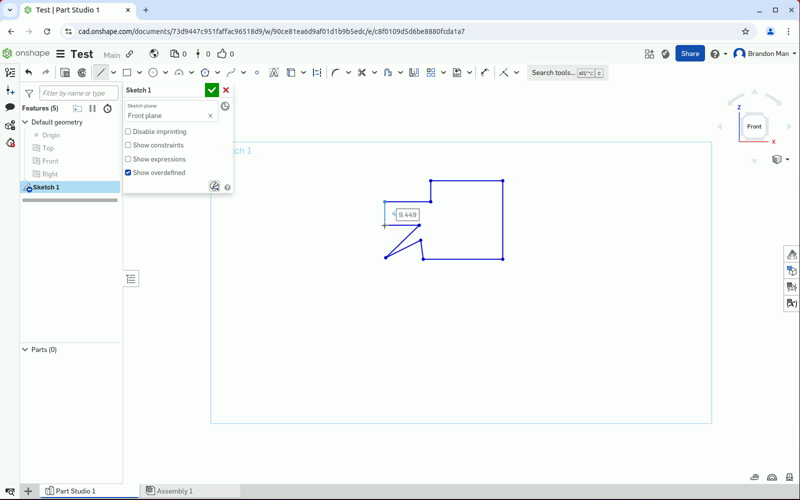
key_up(shift)
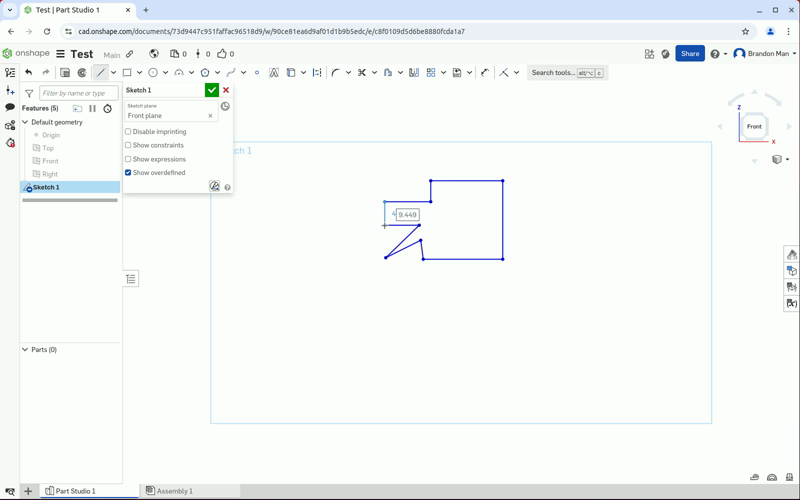
click(384, 225)
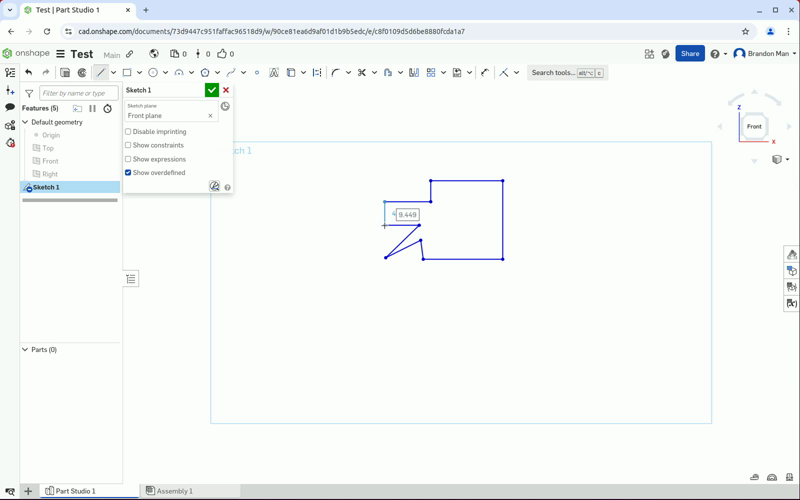
key(esc)
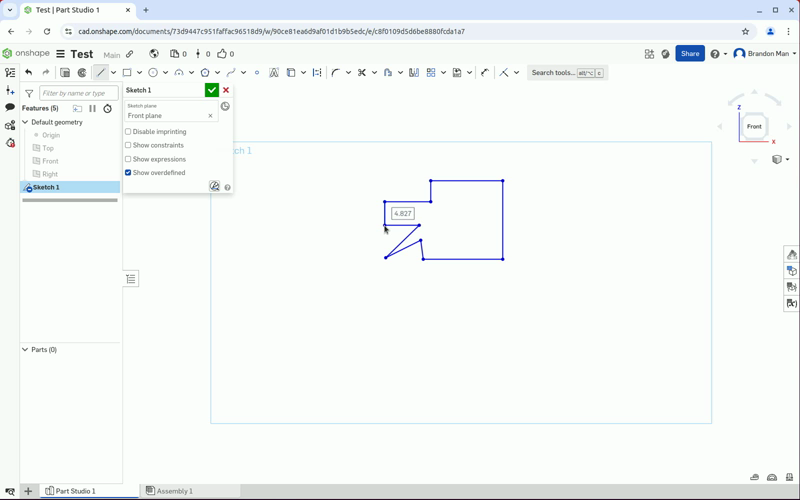
mouse_move(396, 210)
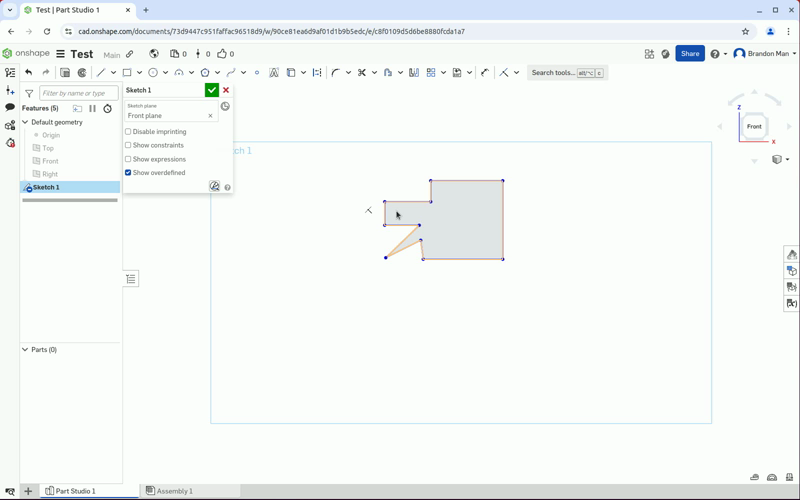
click(396, 210)
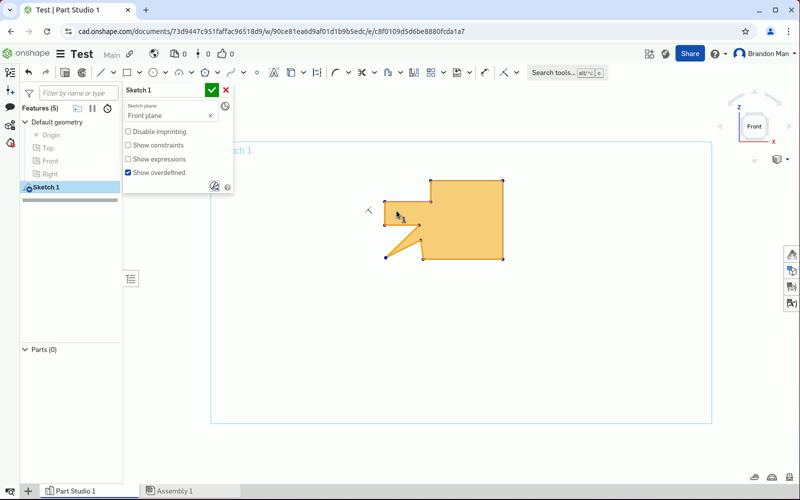
mouse_move(73, 352)
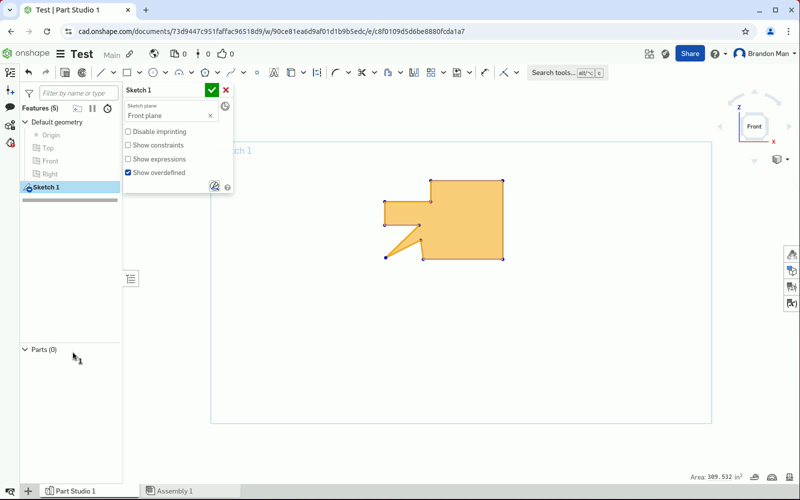
key(shift+y)
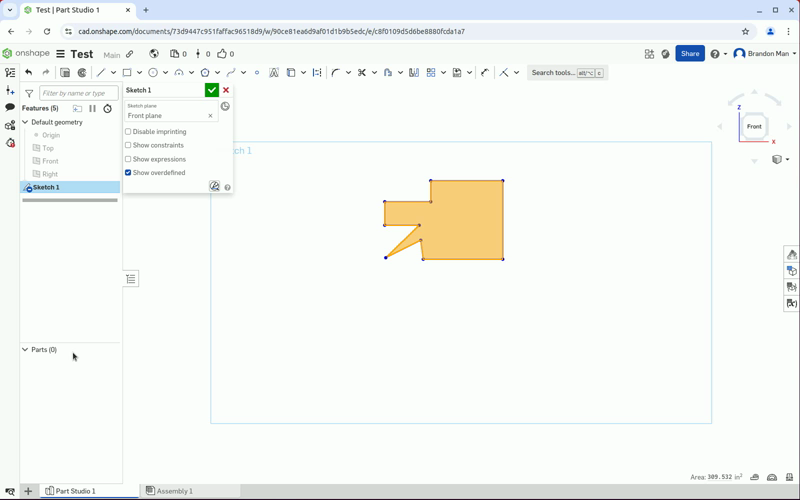
key(shift+e)
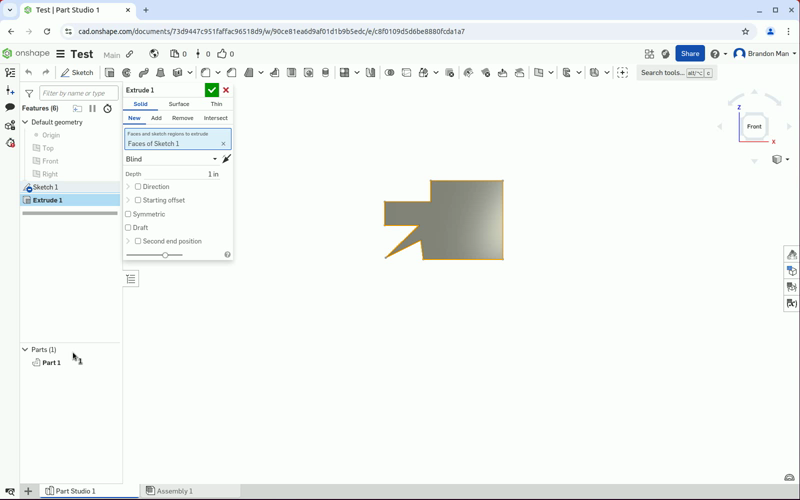
mouse_move(143, 106)
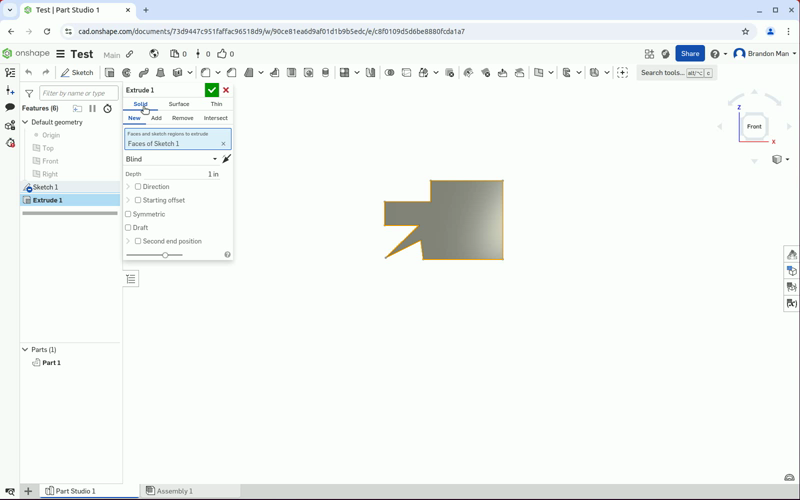
click(143, 106)
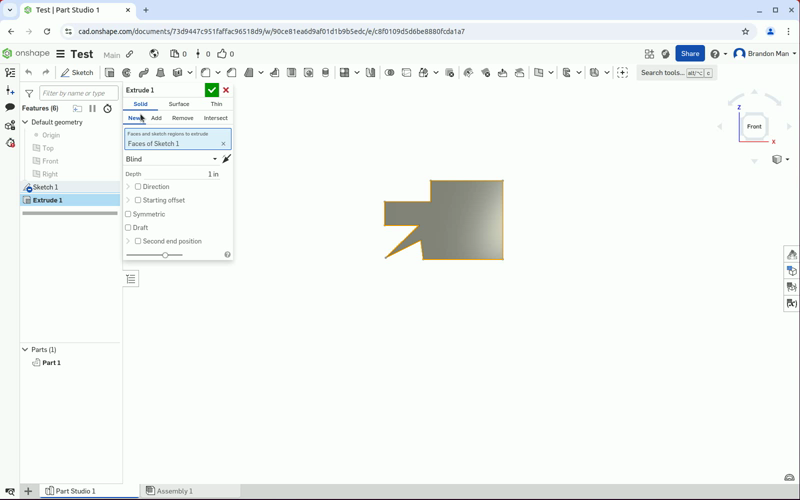
mouse_move(137, 120)
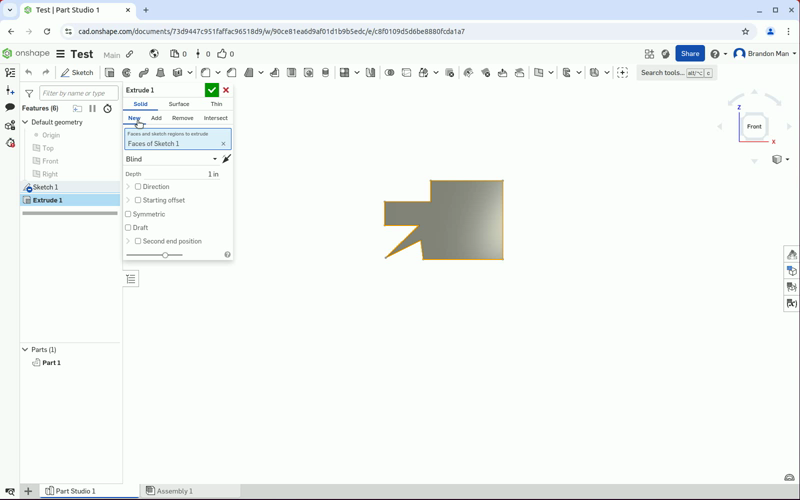
click(137, 120)
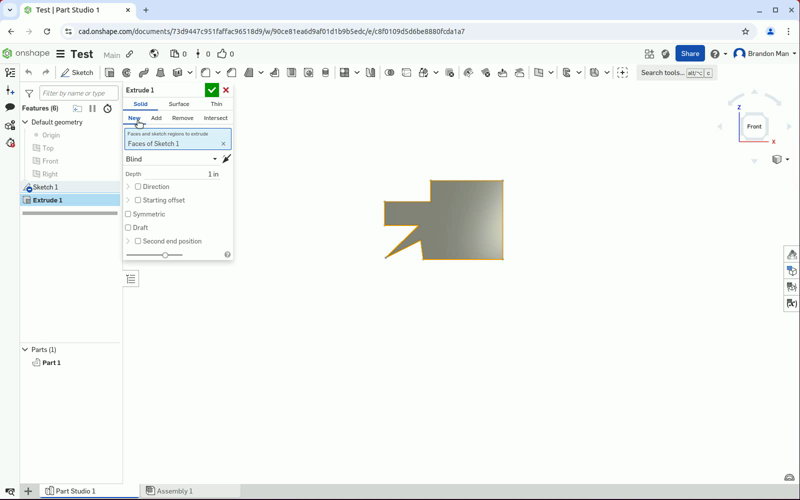
key(tab, 4)
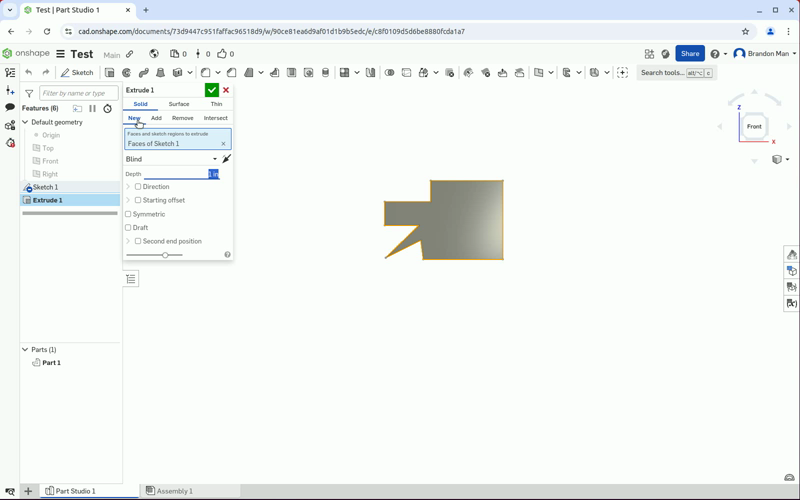
text(23.108)
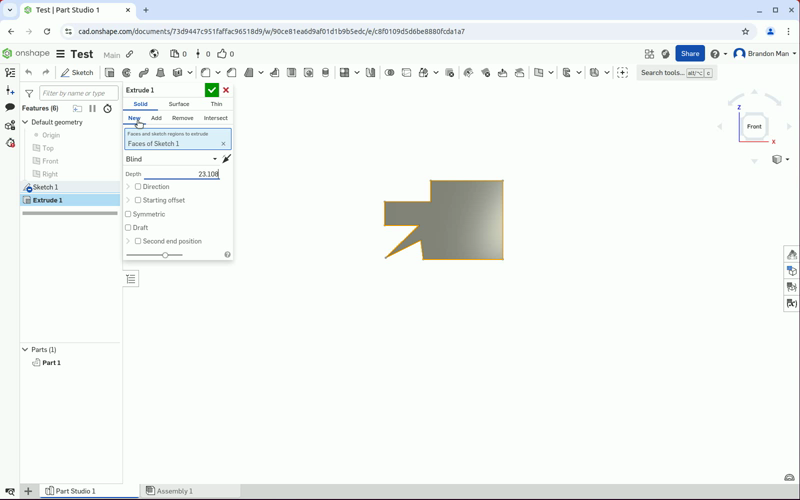
key(enter)
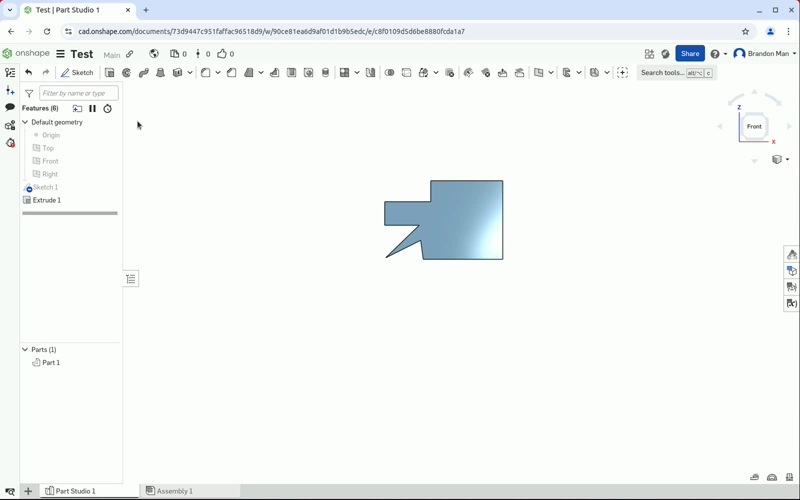
key(shift+h)
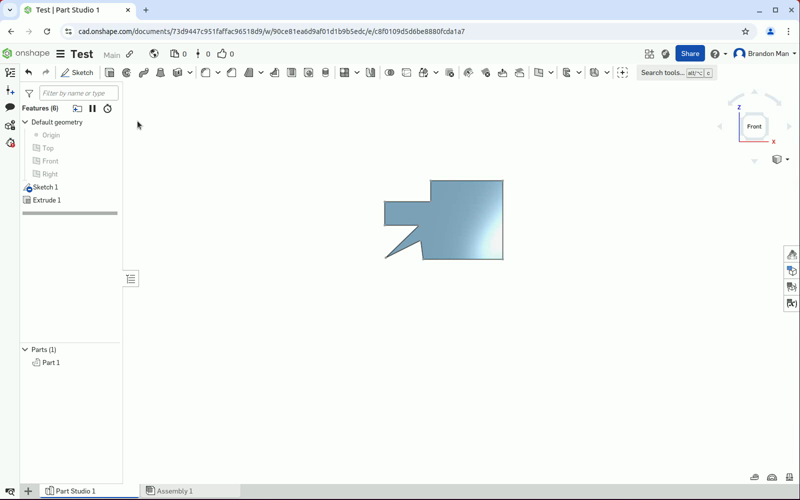
key(shift+h)
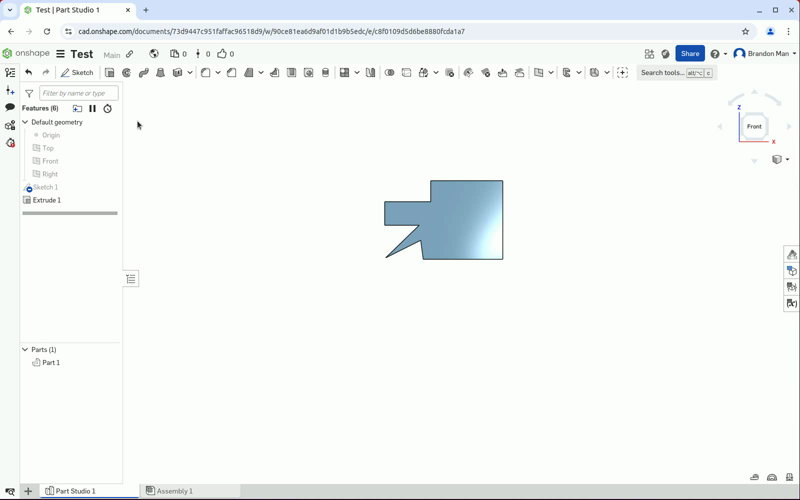
mouse_move(73, 189)
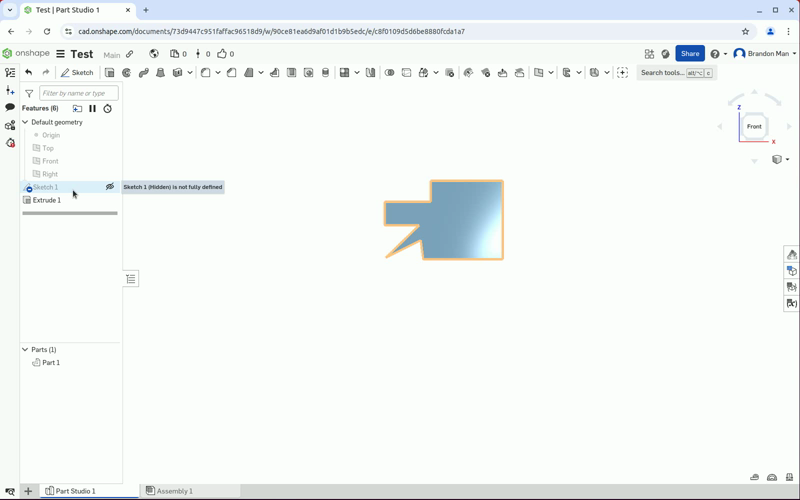
click(73, 189)
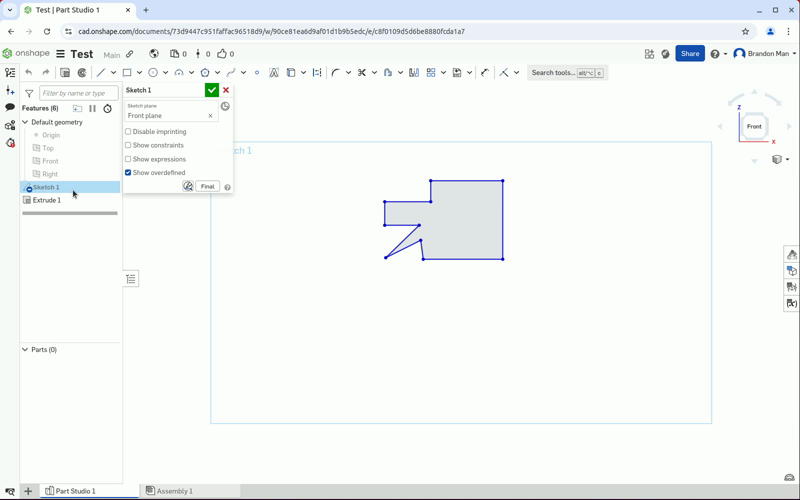
mouse_move(229, 92)
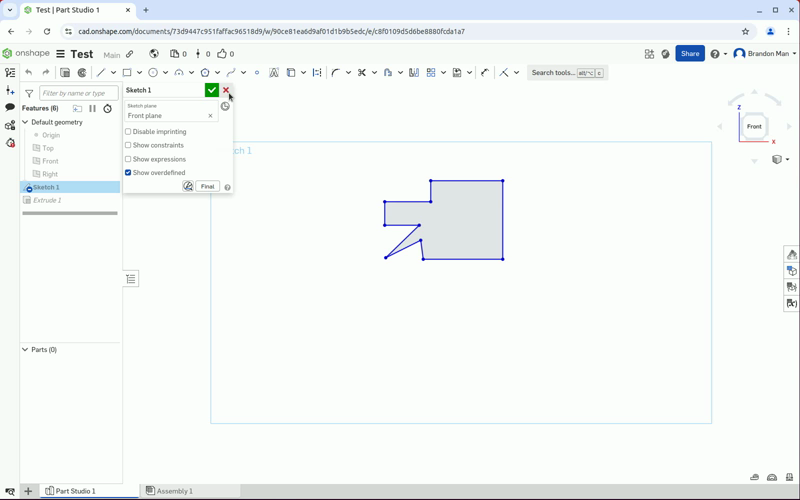
click(229, 92)
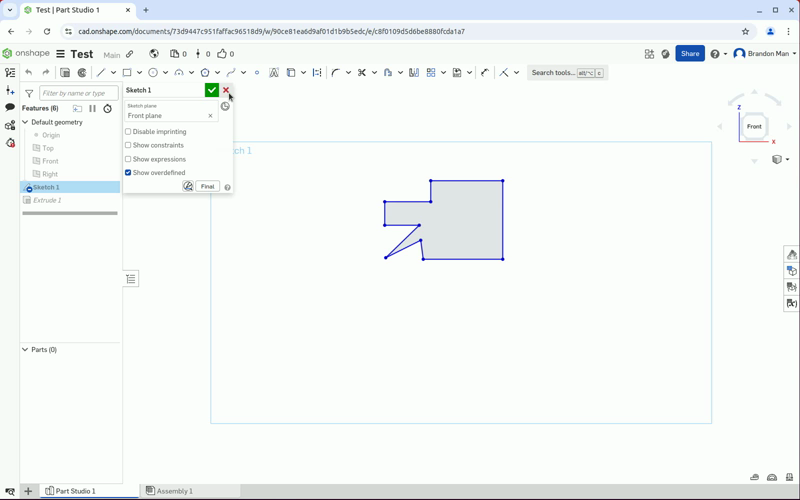
key(shift+s)
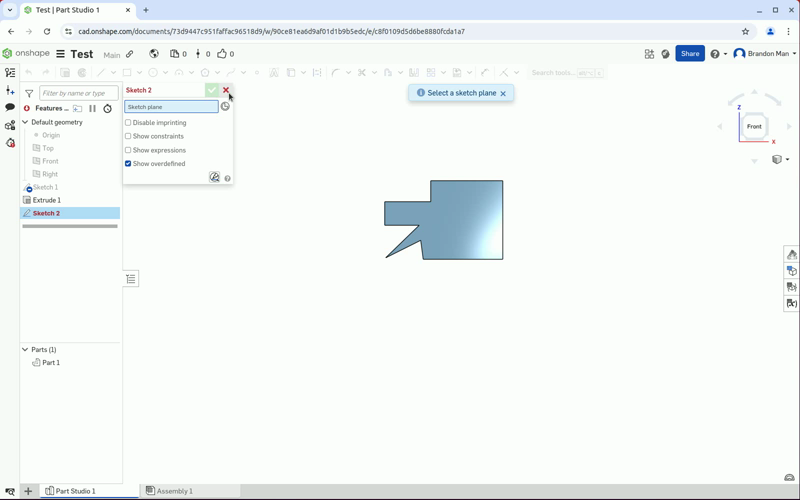
mouse_move(73, 163)
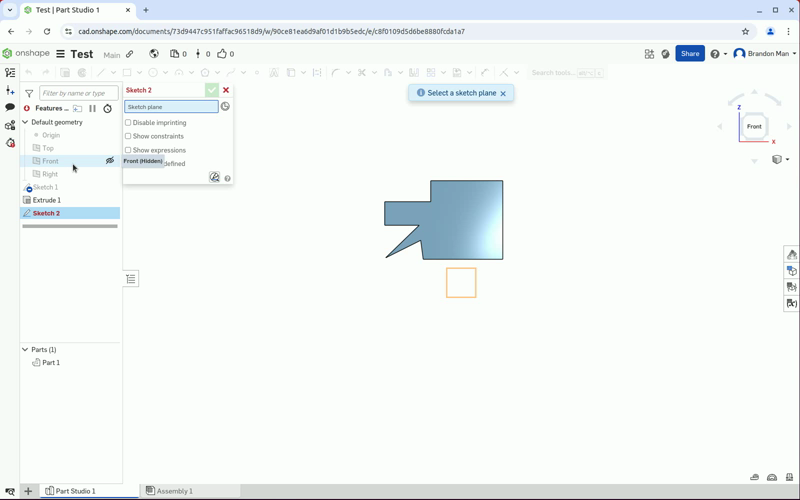
click(73, 163)
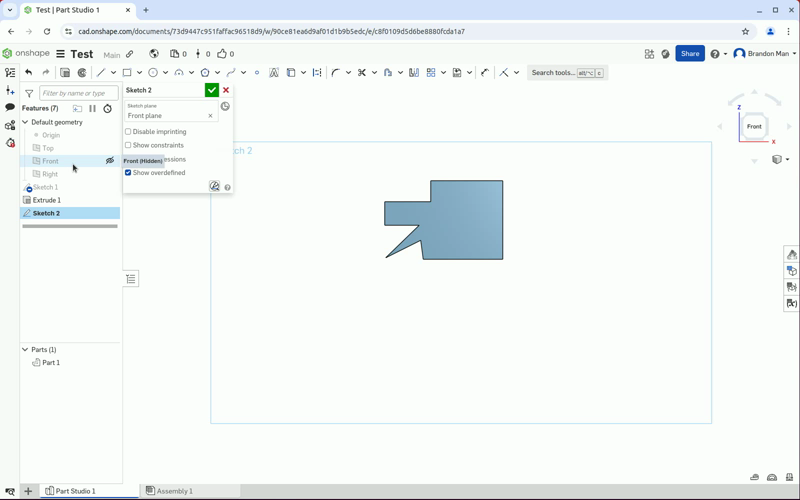
mouse_move(73, 352)
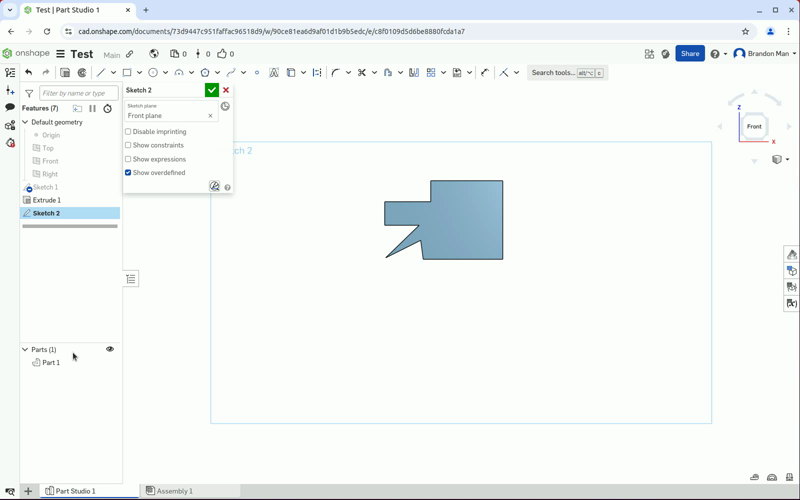
key(y)
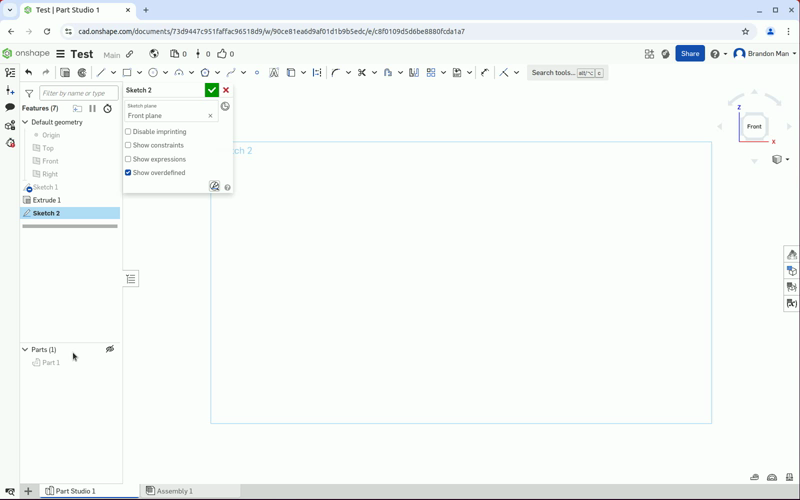
key(l)
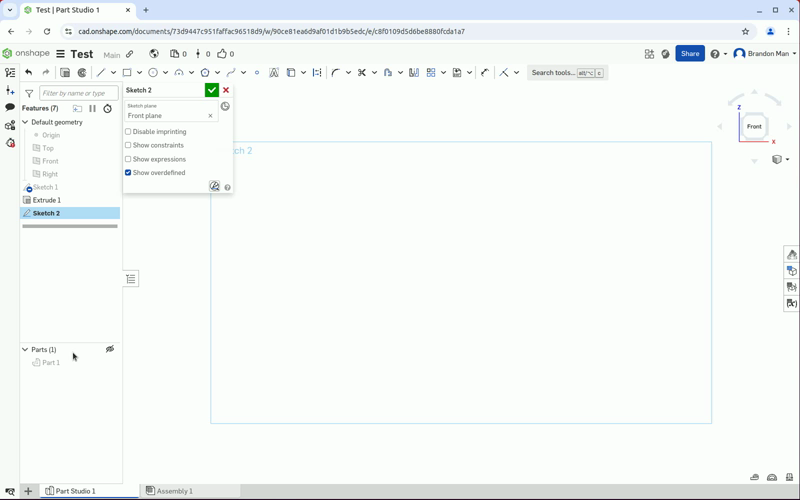
key_down(shift)
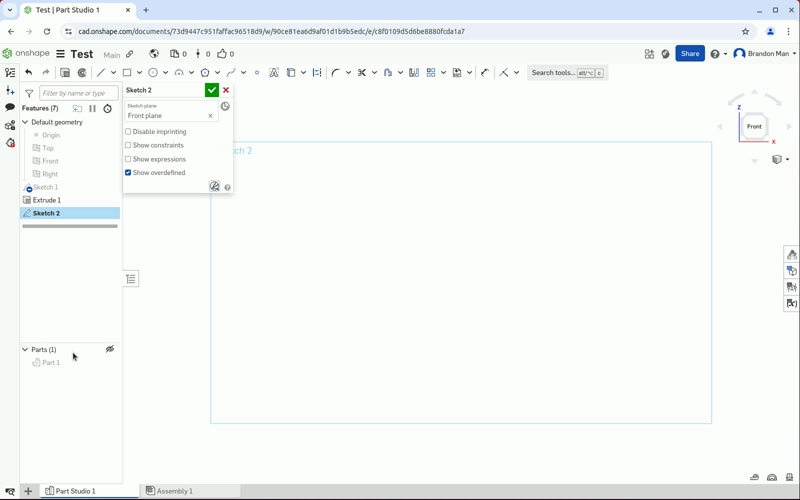
mouse_move(445, 282)
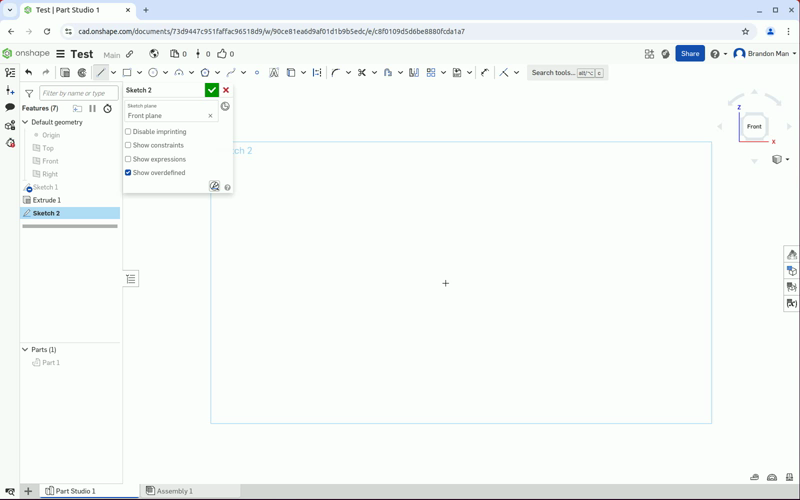
click(445, 282)
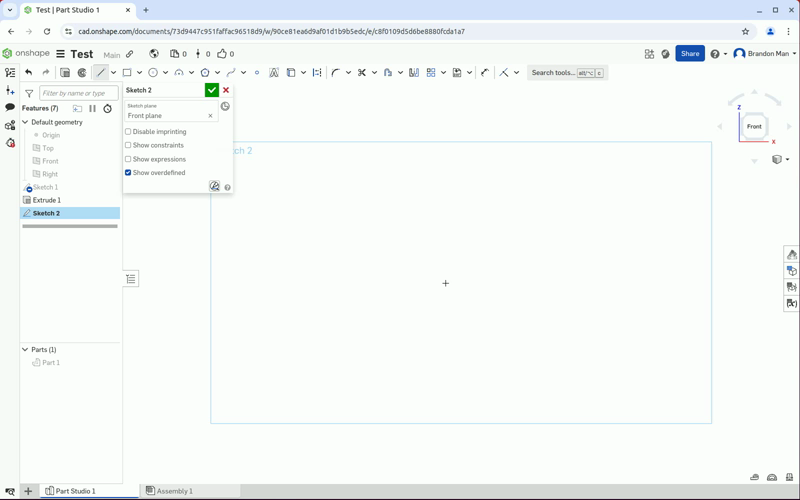
key_up(shift)
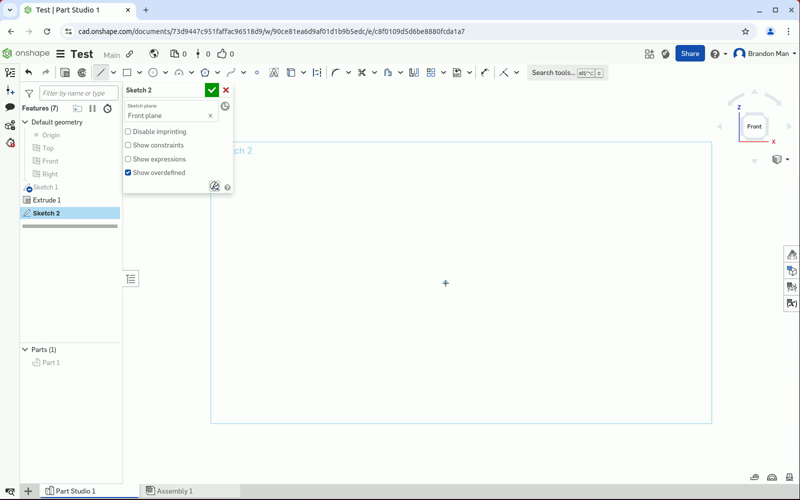
key_down(shift)
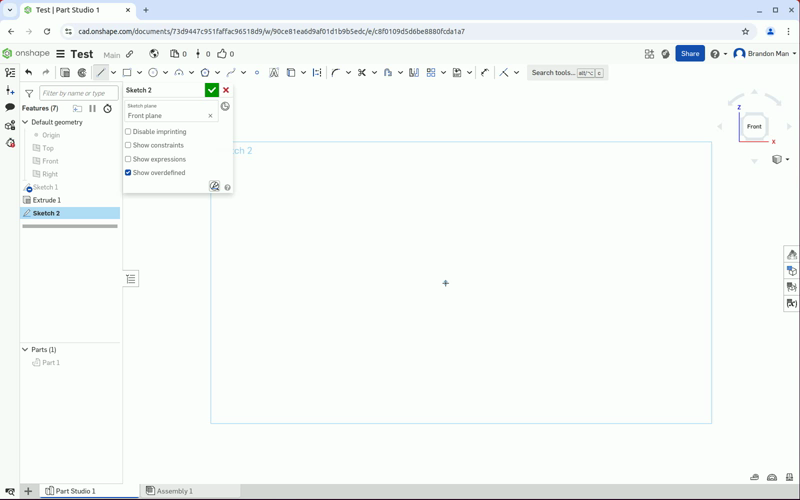
mouse_move(475, 282)
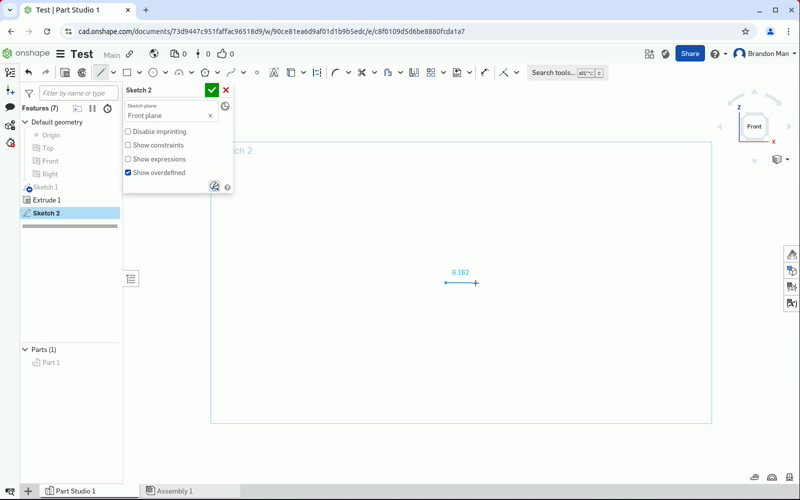
mouse_move(480, 282)
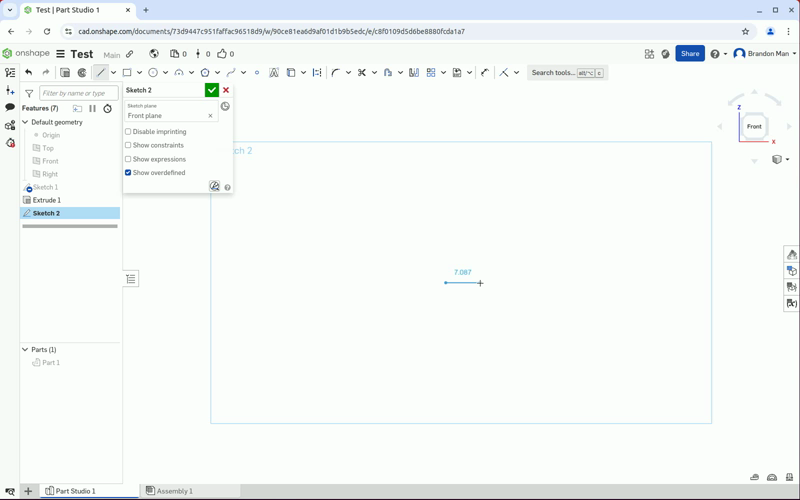
click(480, 282)
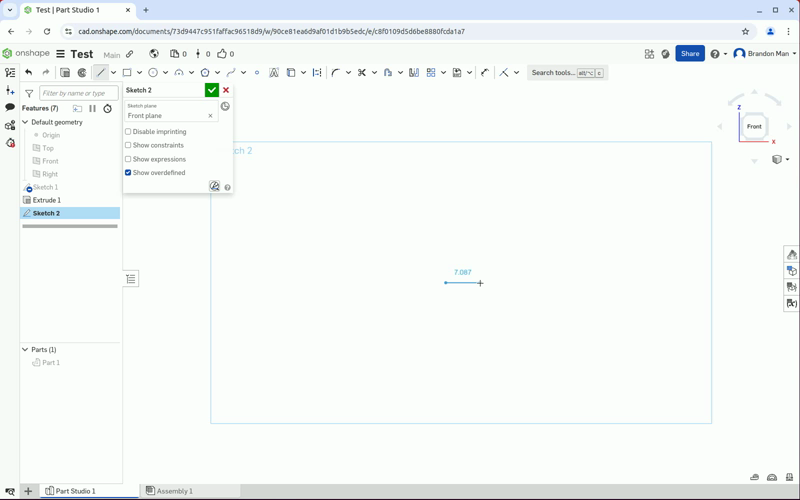
key_up(shift)
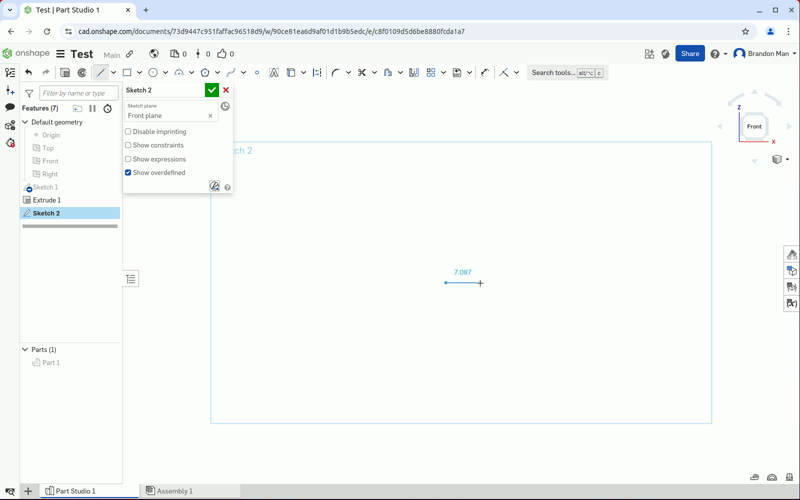
key_down(shift)
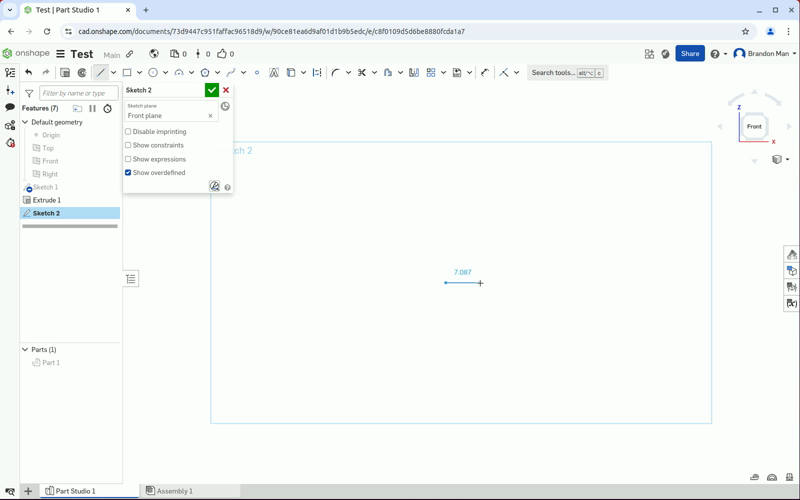
mouse_move(510, 282)
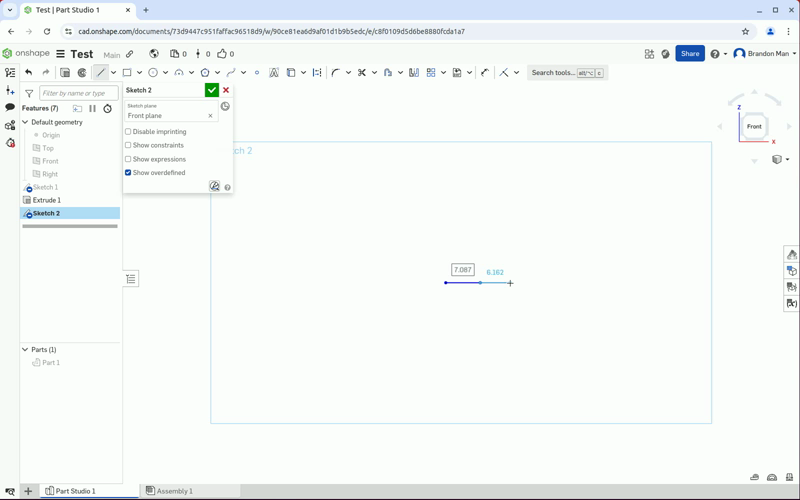
mouse_move(480, 261)
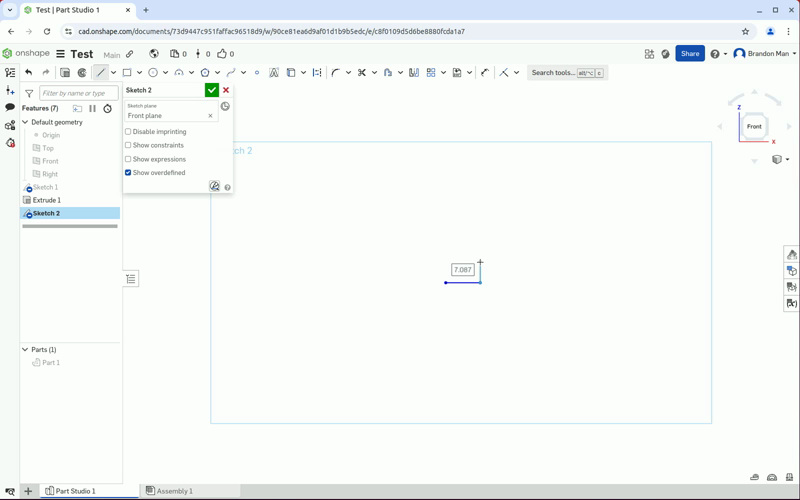
click(480, 261)
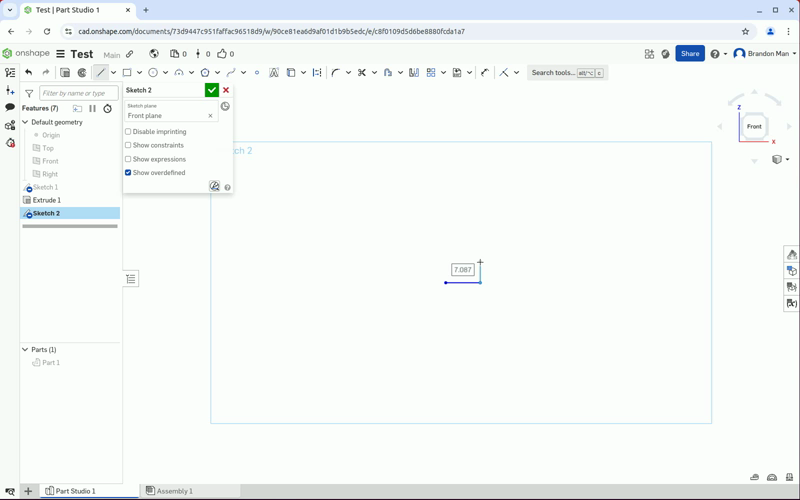
key_up(shift)
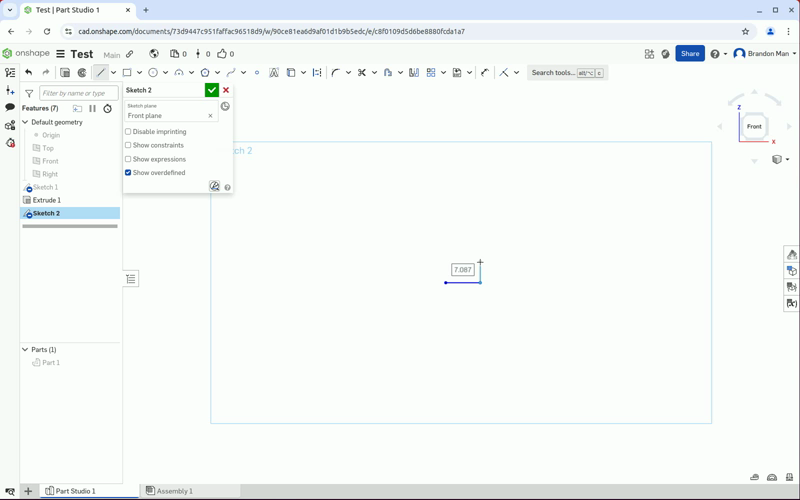
key_down(shift)
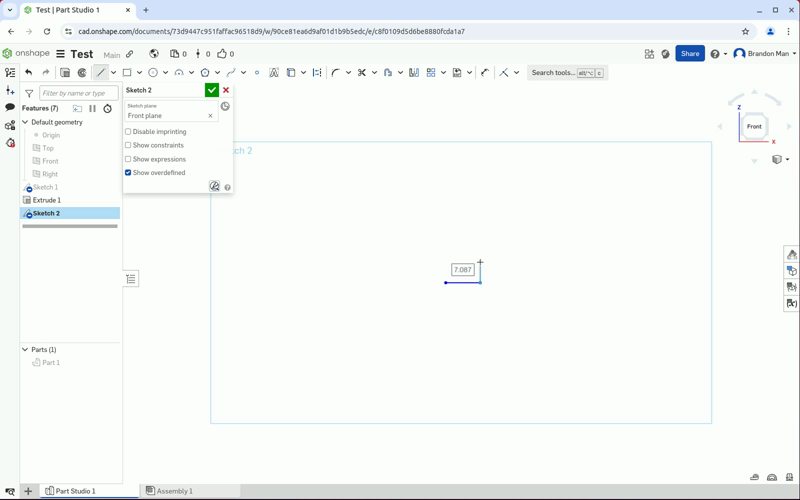
mouse_move(510, 261)
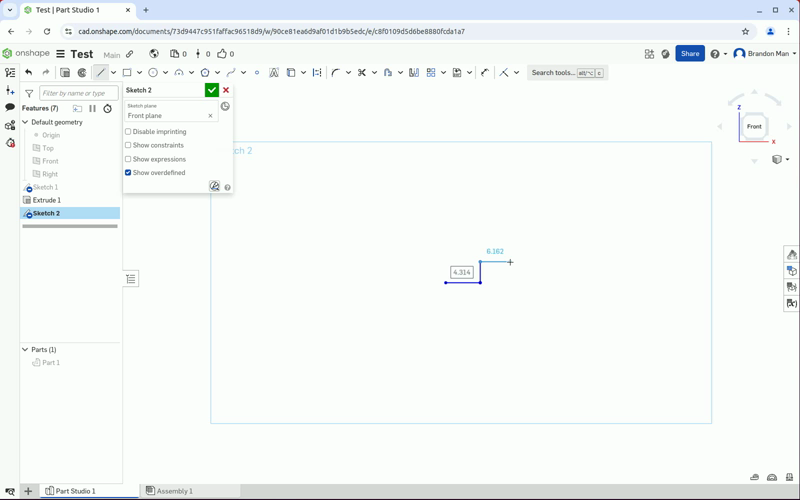
mouse_move(445, 259)
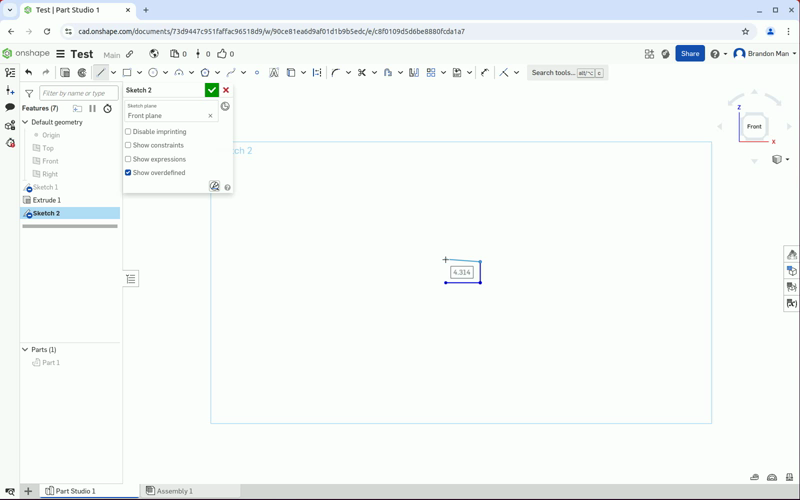
click(445, 259)
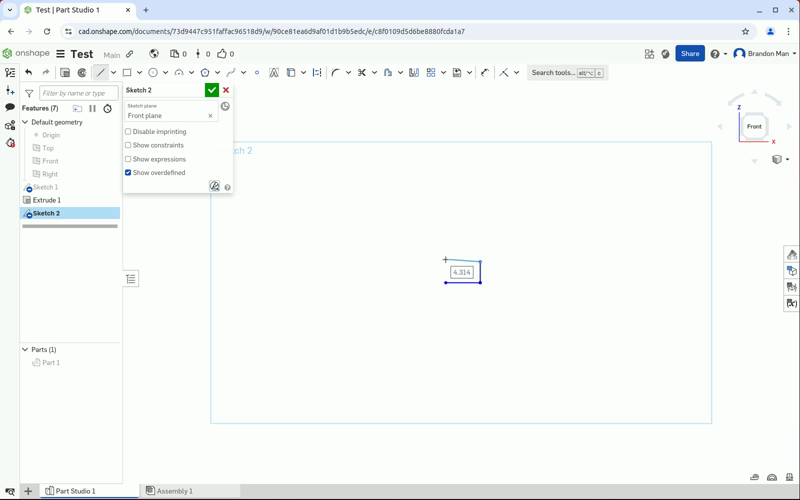
key_up(shift)
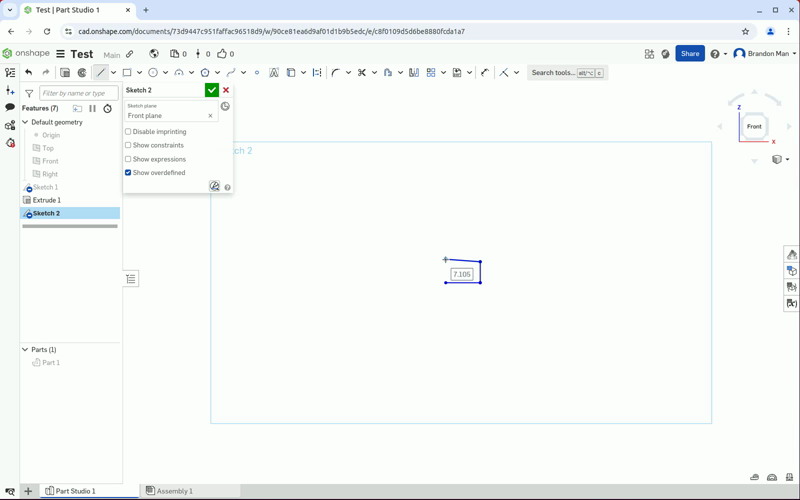
mouse_move(475, 259)
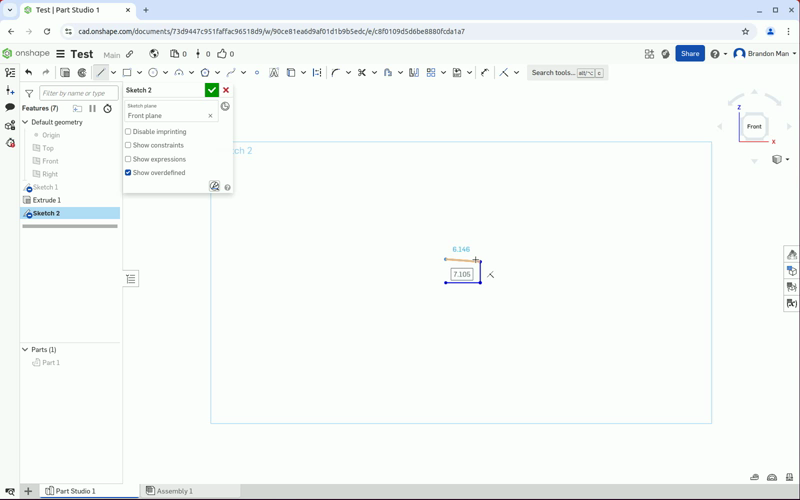
key_down(shift)
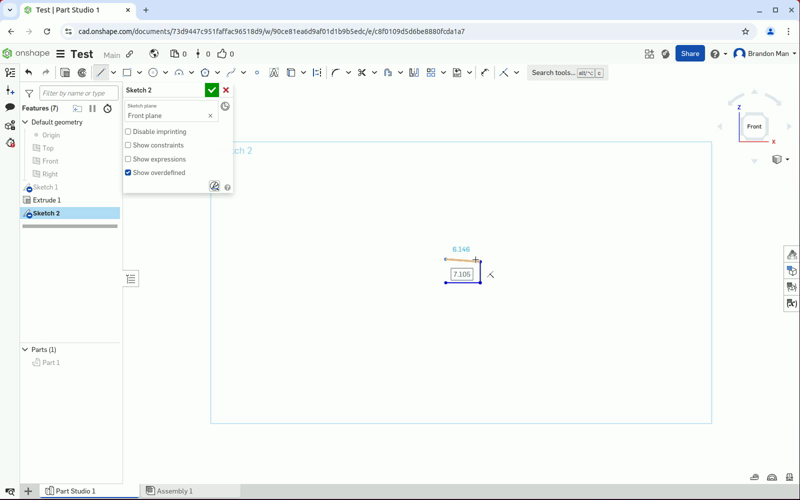
mouse_move(445, 282)
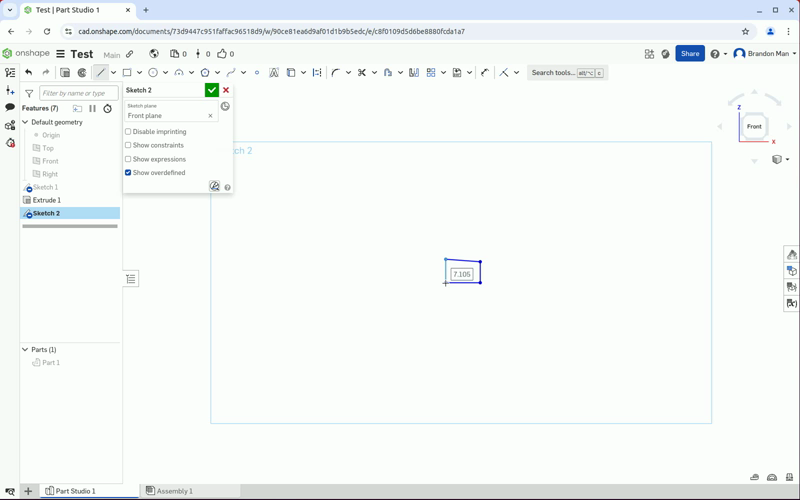
key_up(shift)
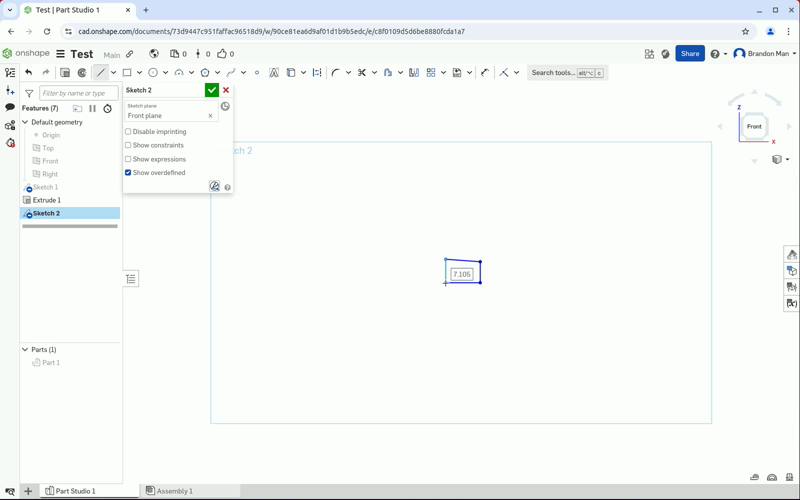
click(445, 282)
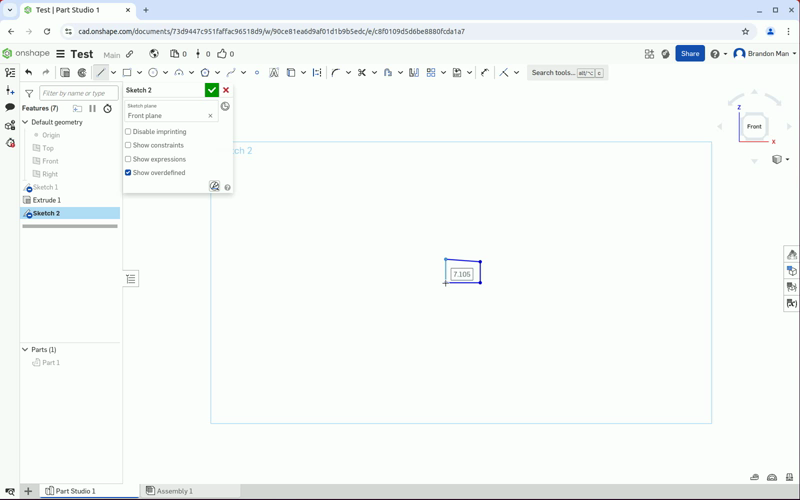
key(esc)
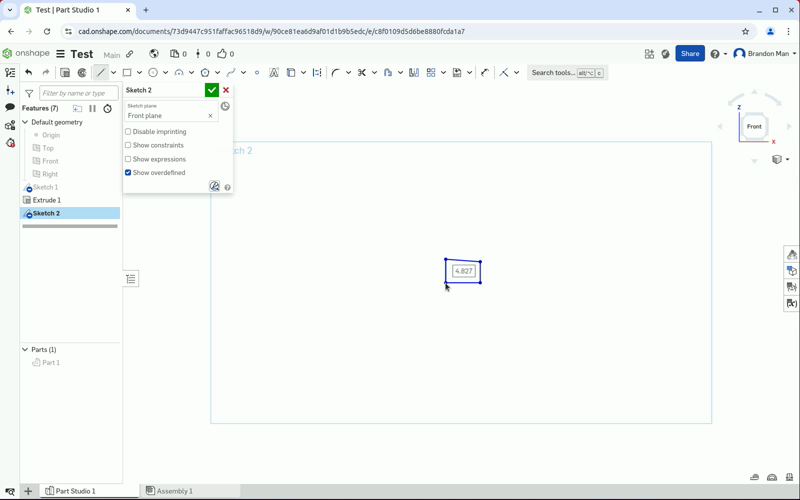
mouse_move(462, 279)
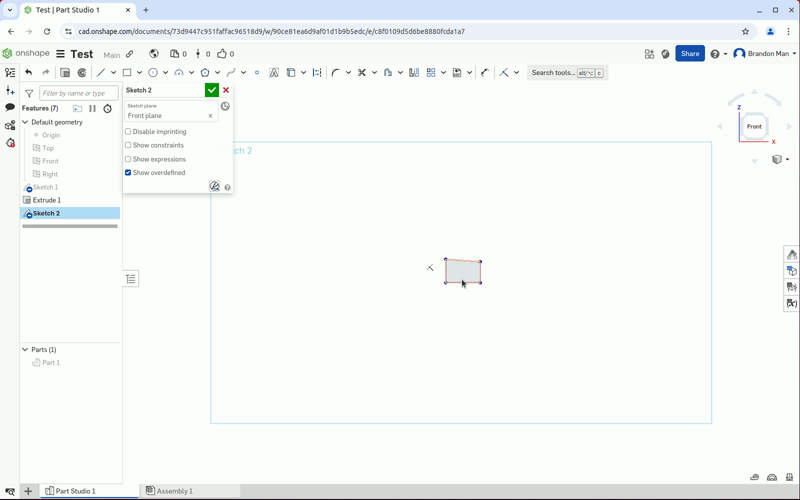
scroll(6)
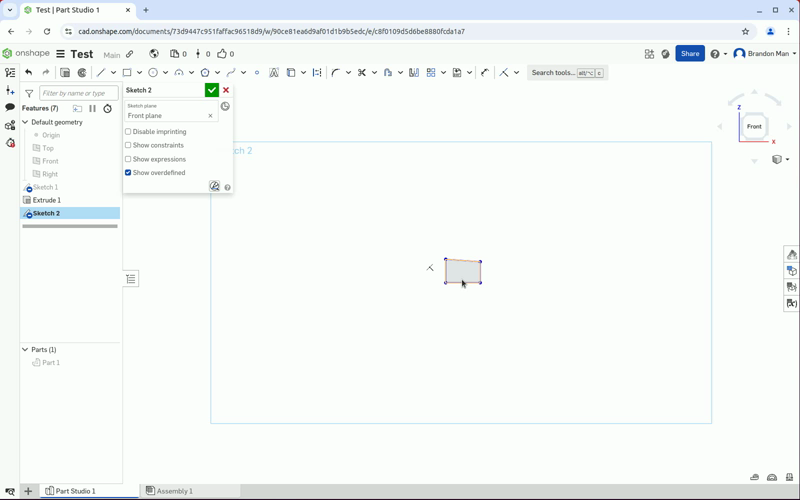
scroll(6)
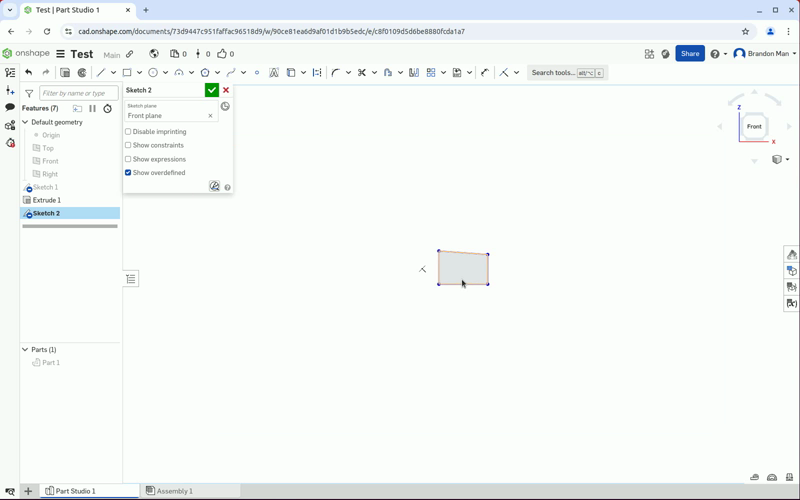
scroll(6)
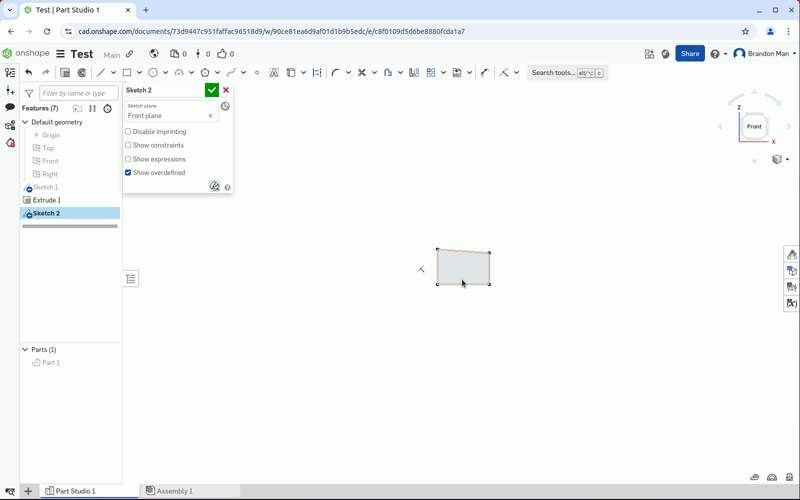
scroll(6)
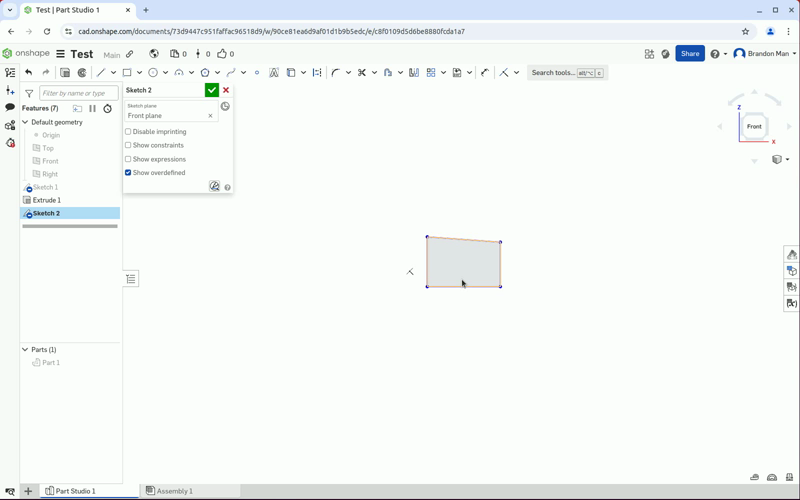
scroll(6)
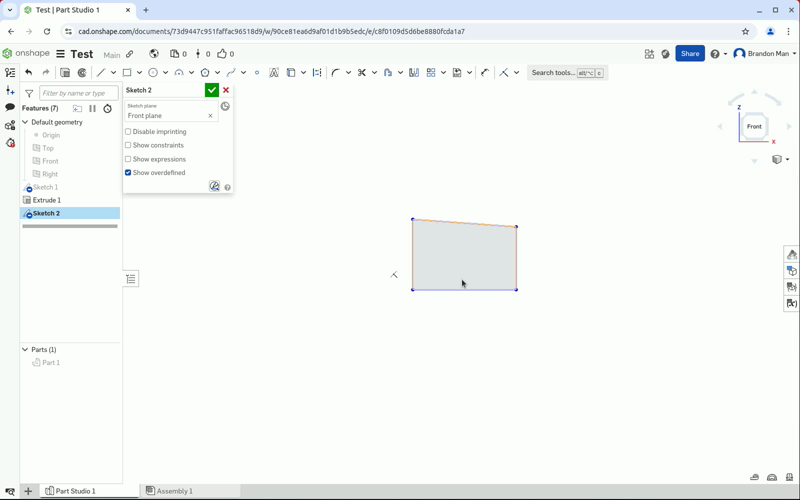
scroll(6)
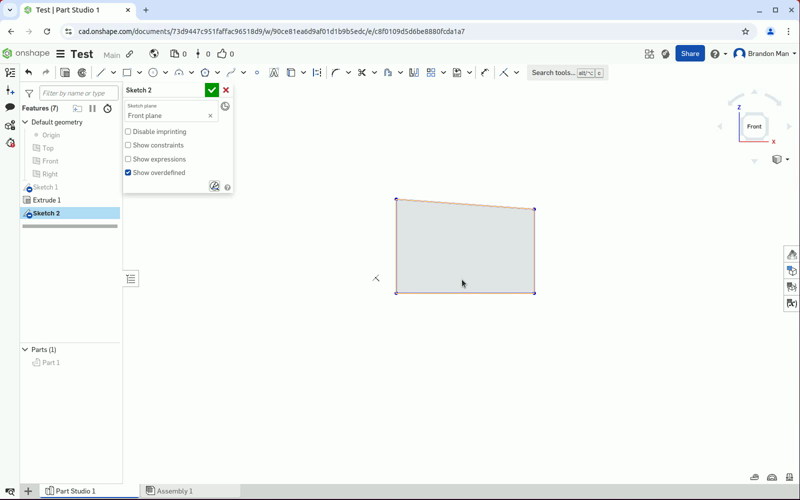
scroll(6)
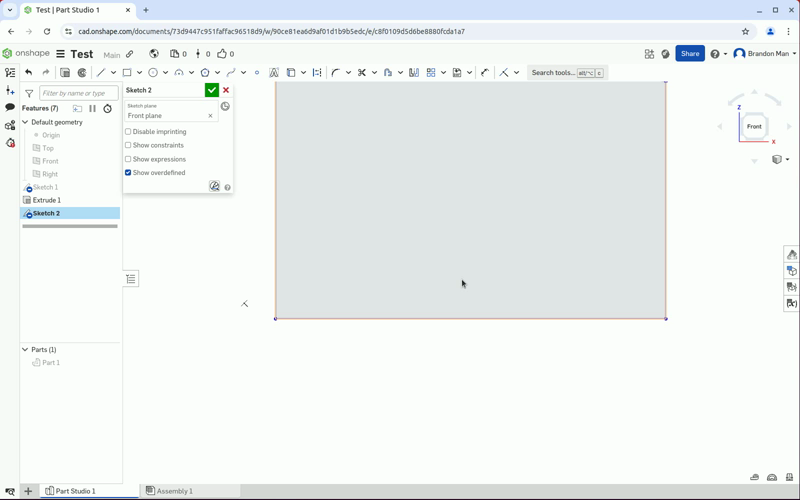
click(462, 279)
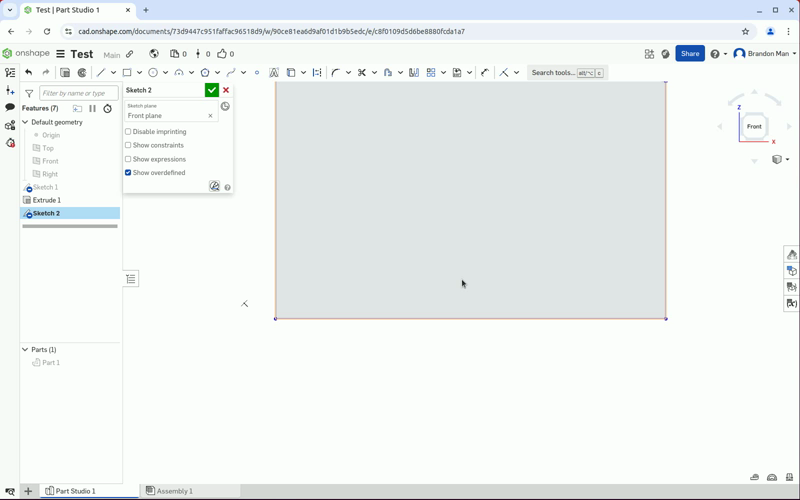
scroll(-6)
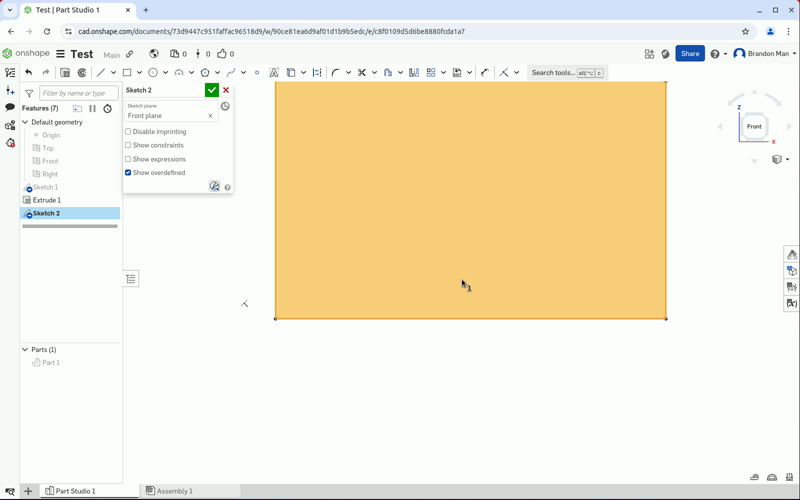
scroll(-6)
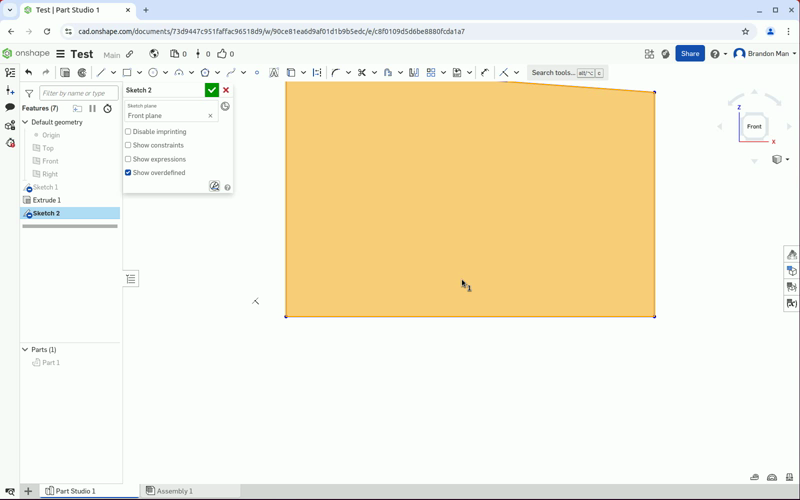
scroll(-6)
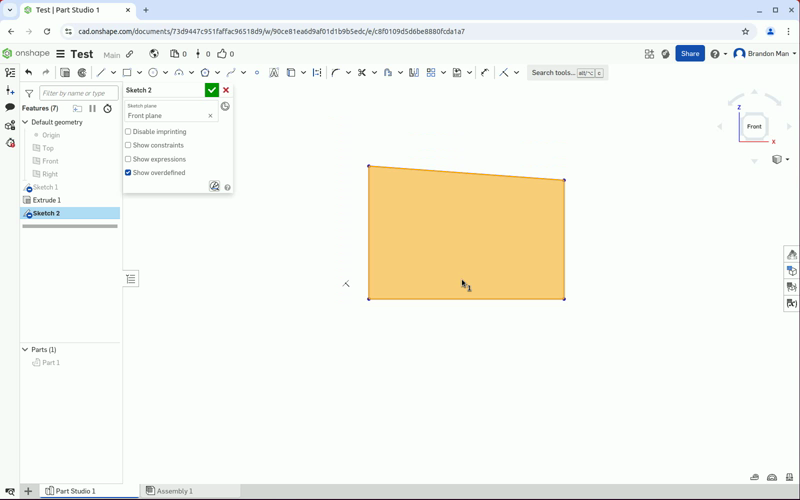
scroll(-6)
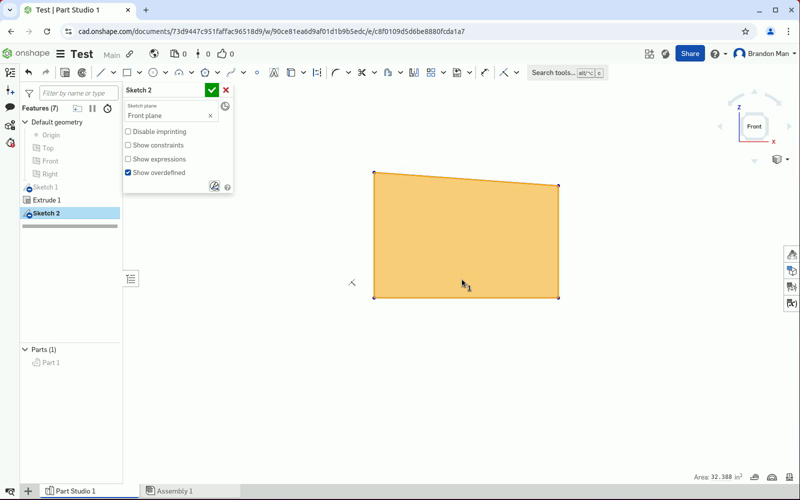
scroll(-6)
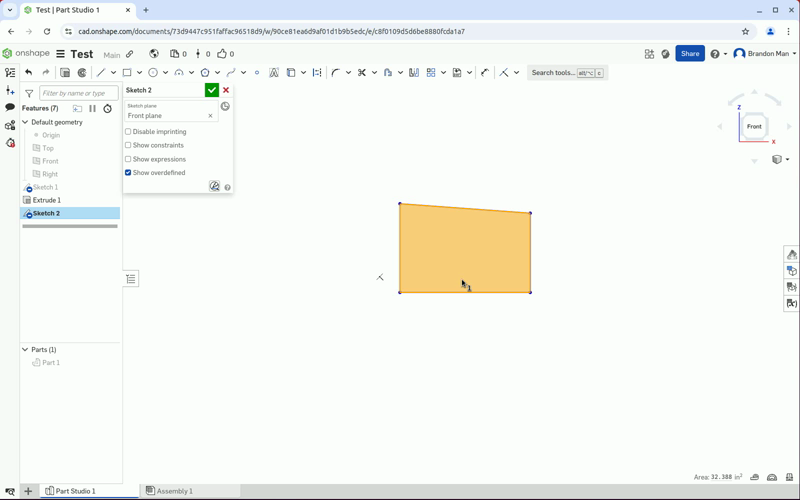
scroll(-6)
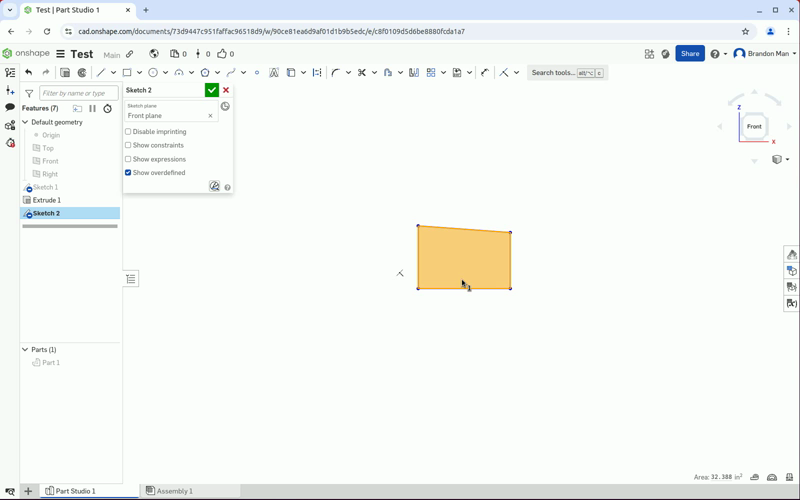
scroll(-6)
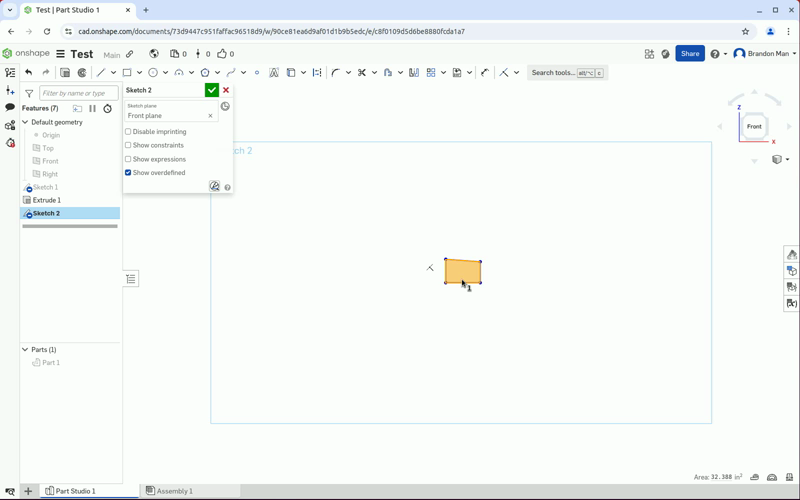
mouse_move(73, 352)
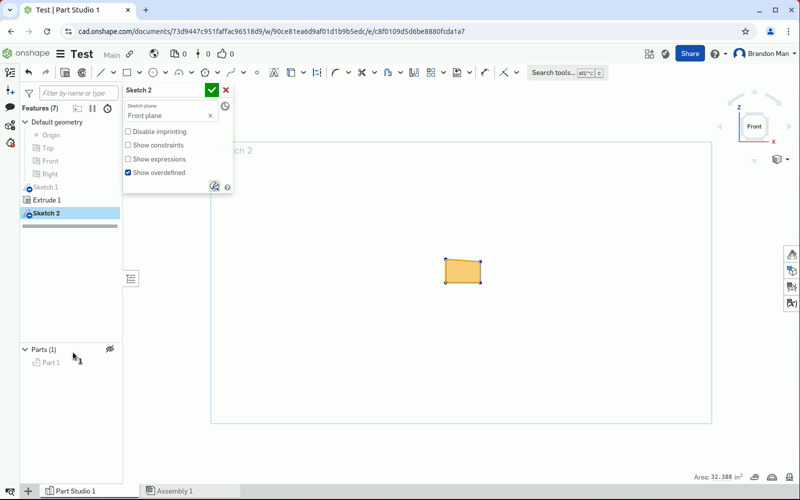
key(shift+y)
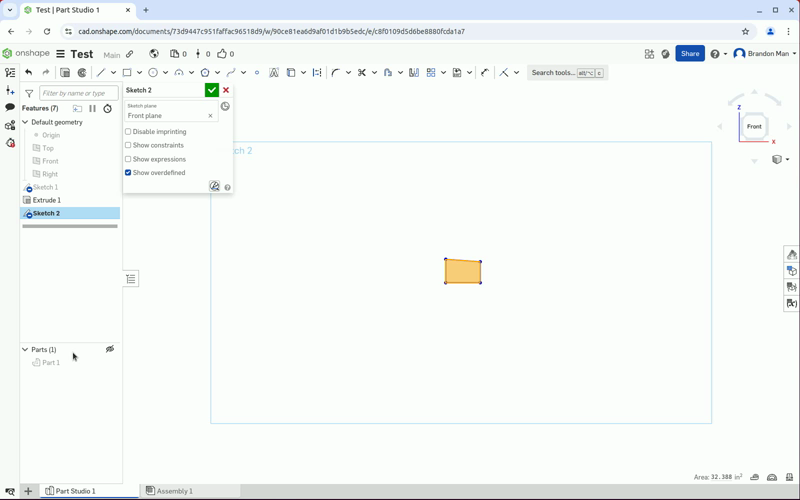
key(shift+e)
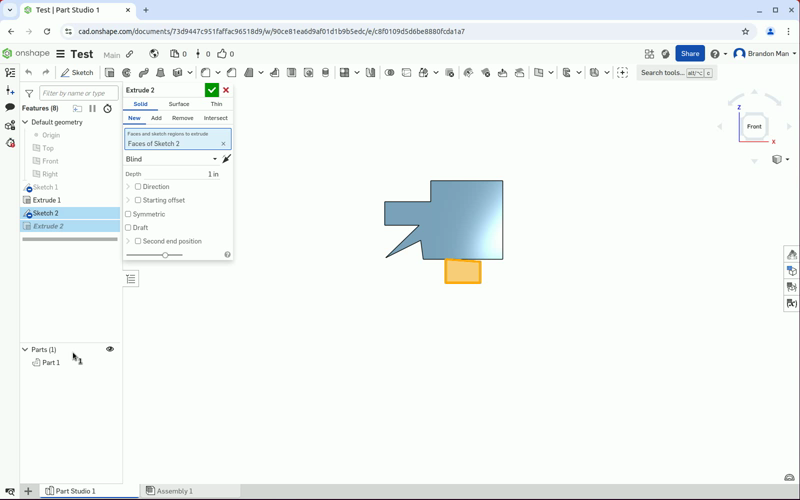
mouse_move(143, 106)
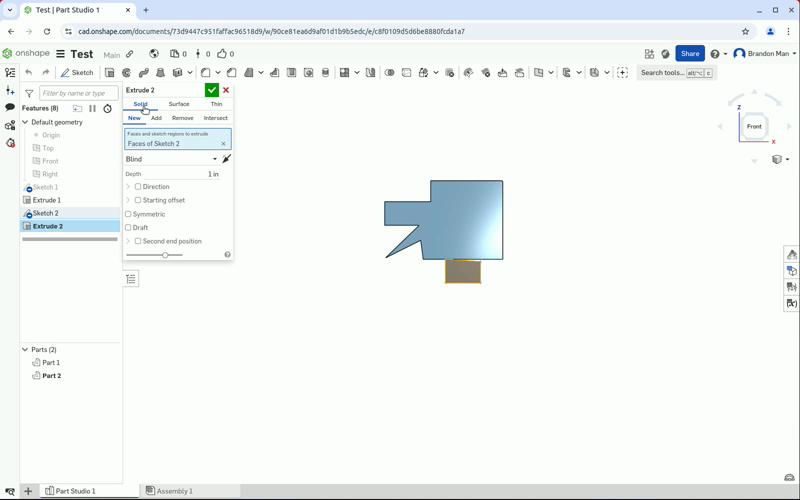
click(143, 106)
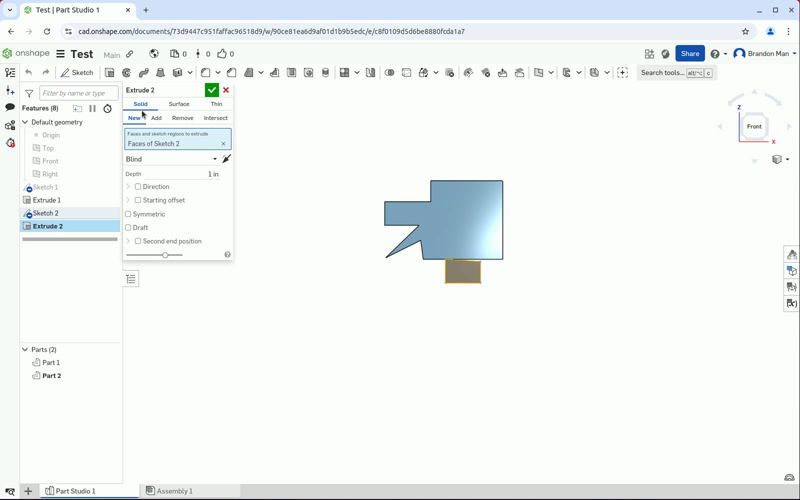
mouse_move(137, 120)
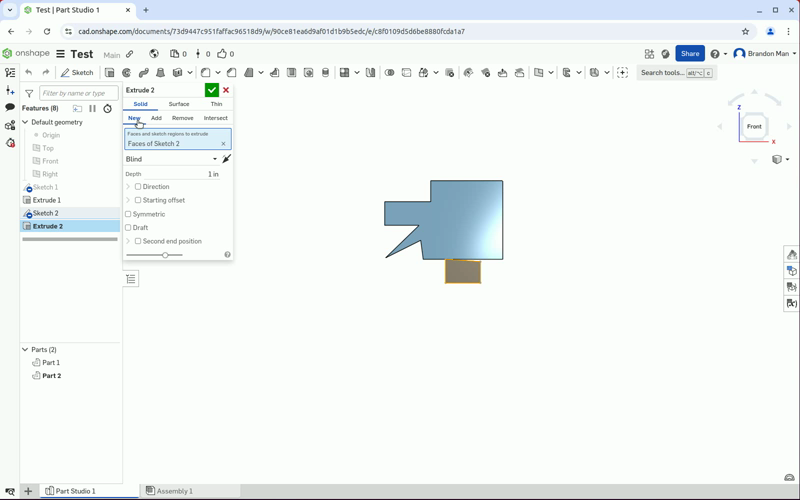
click(137, 120)
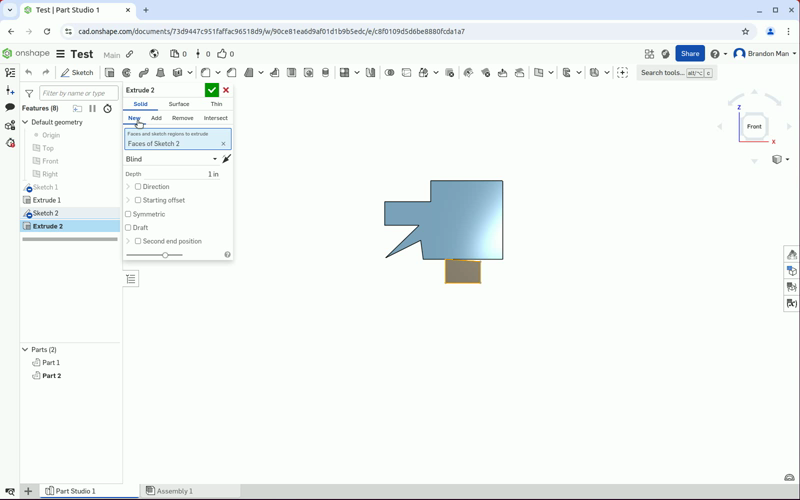
key(tab, 4)
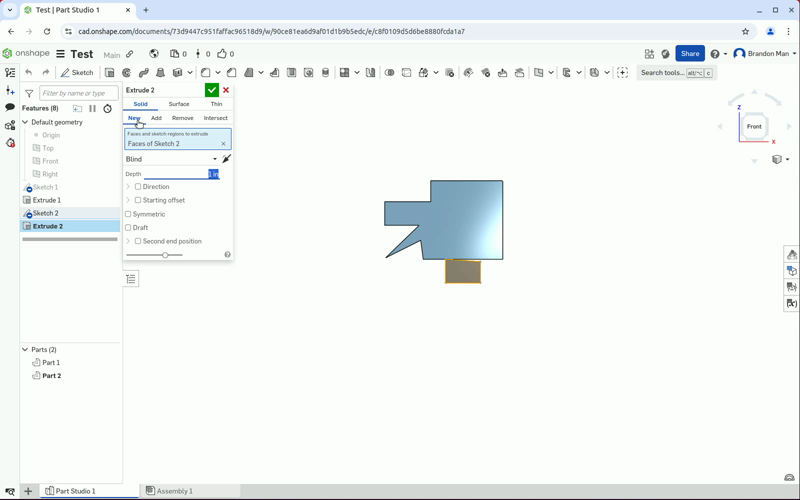
text(23.108)
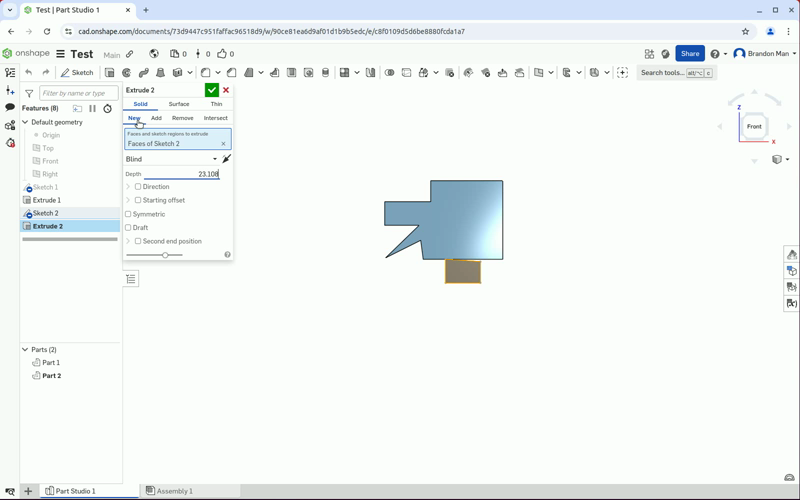
key(enter)
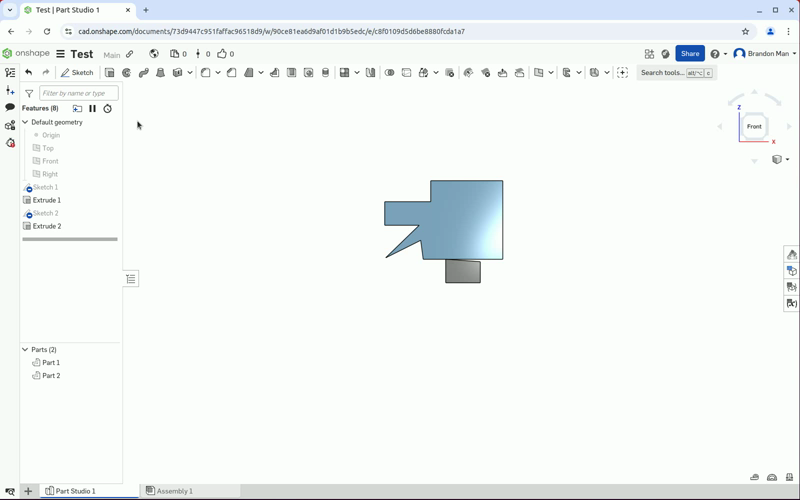
key(shift+h)
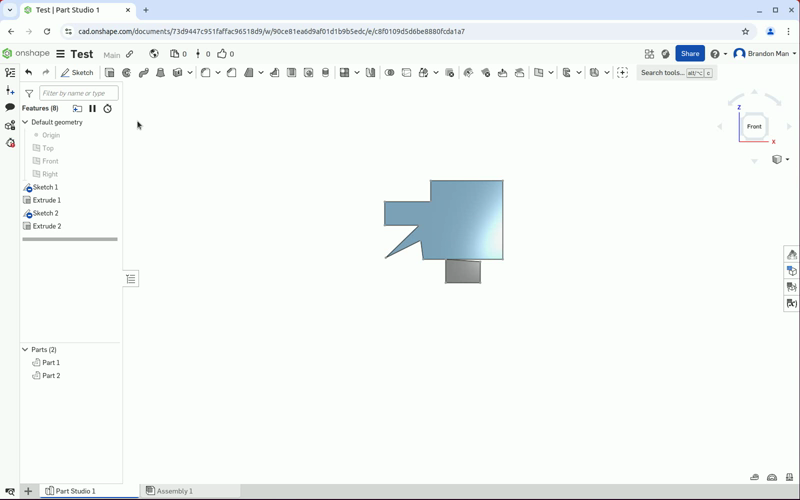
key(shift+h)
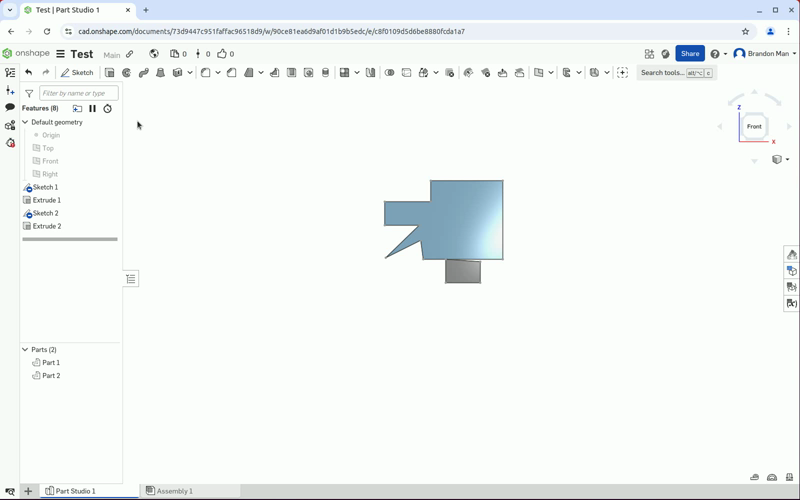
key(shift+7)
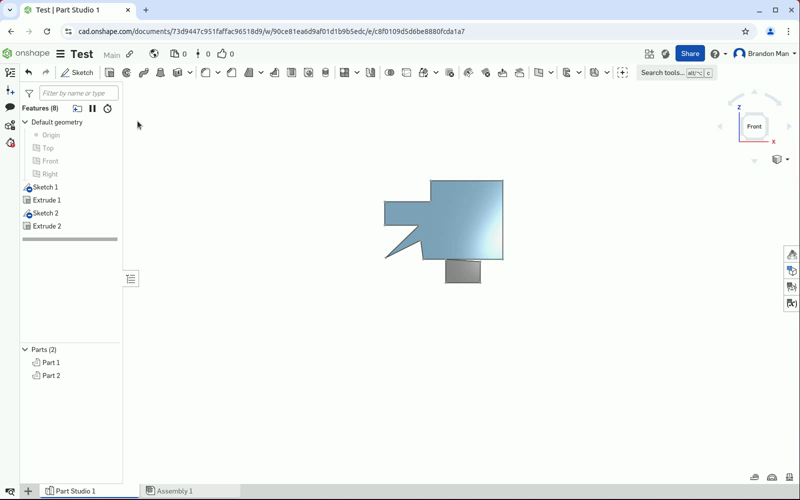
key(left, 2)
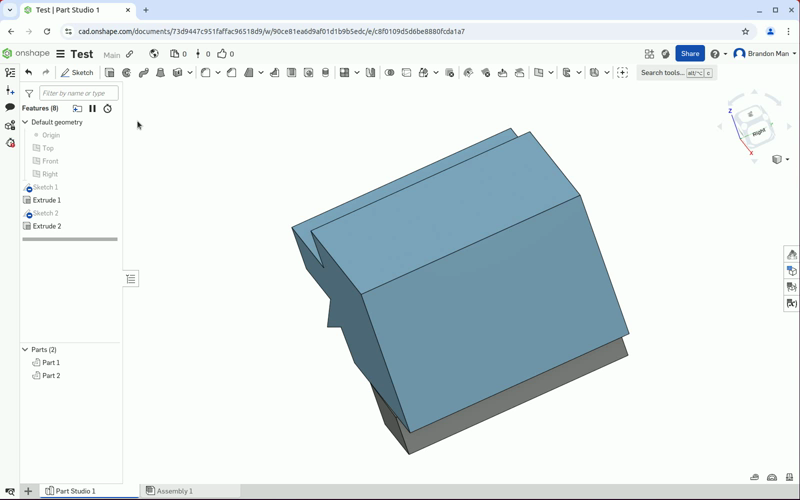
key(down, 2)
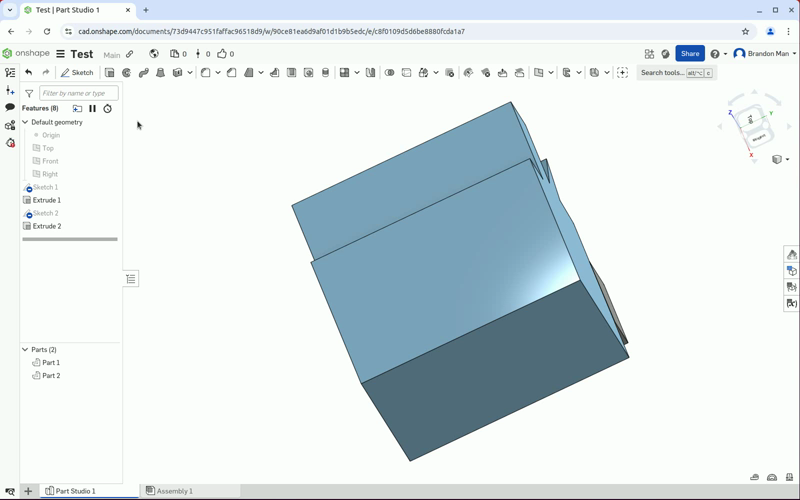
key(up, 2)
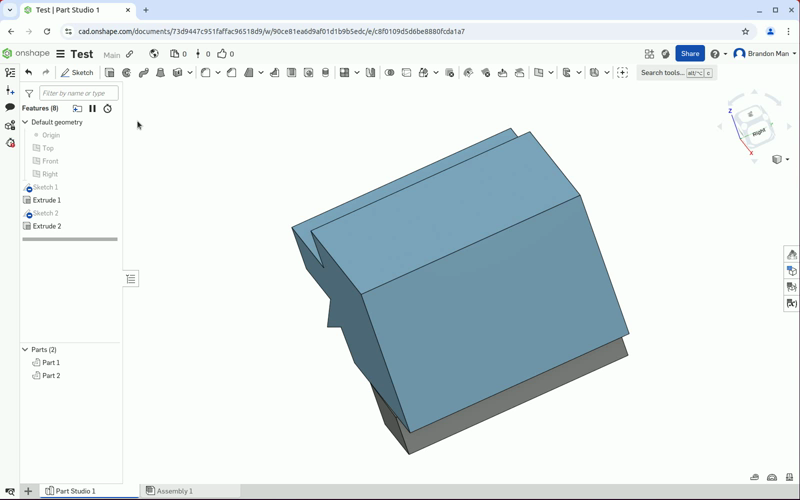
key(right, 2)
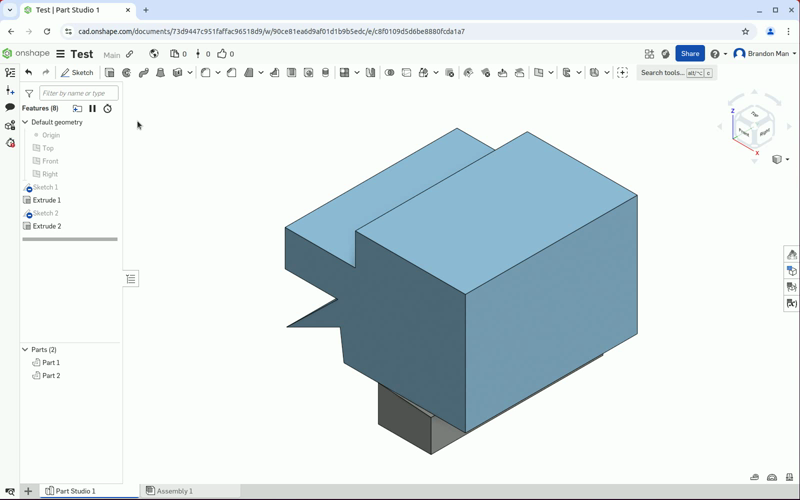
mouse_move(73, 189)
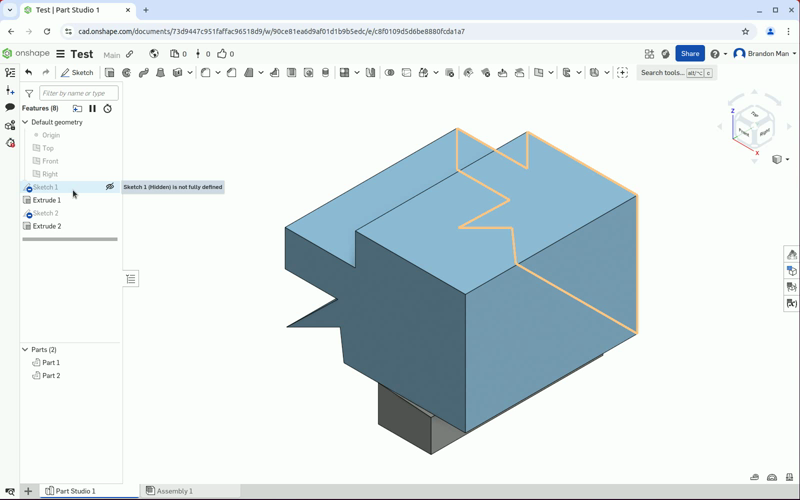
click(73, 189)